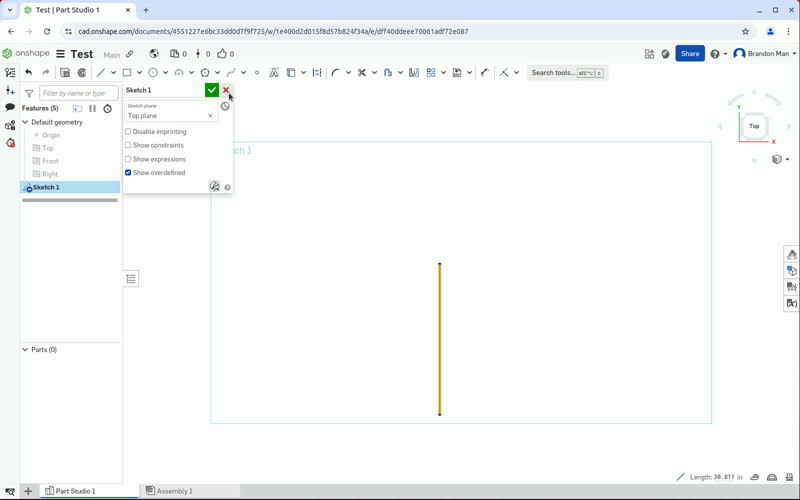
key(shift+h)
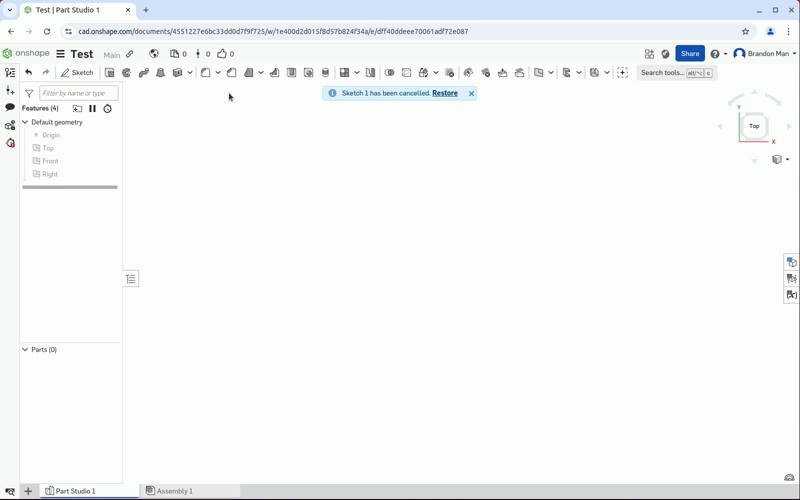
mouse_move(73, 352)
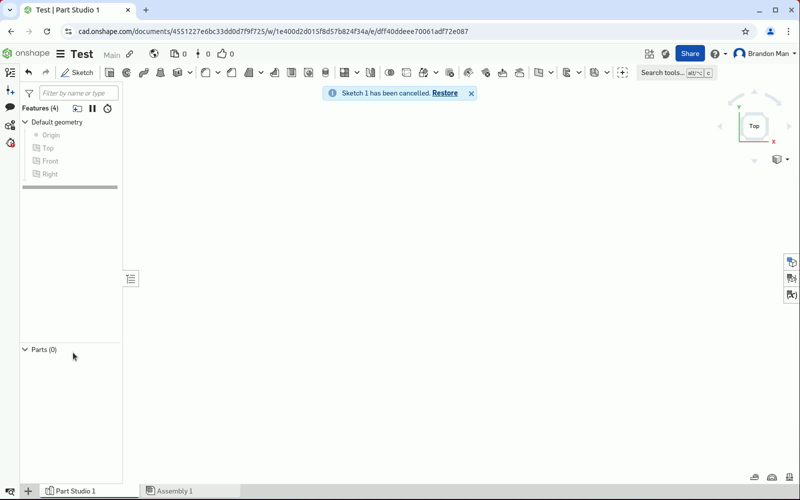
key(y)
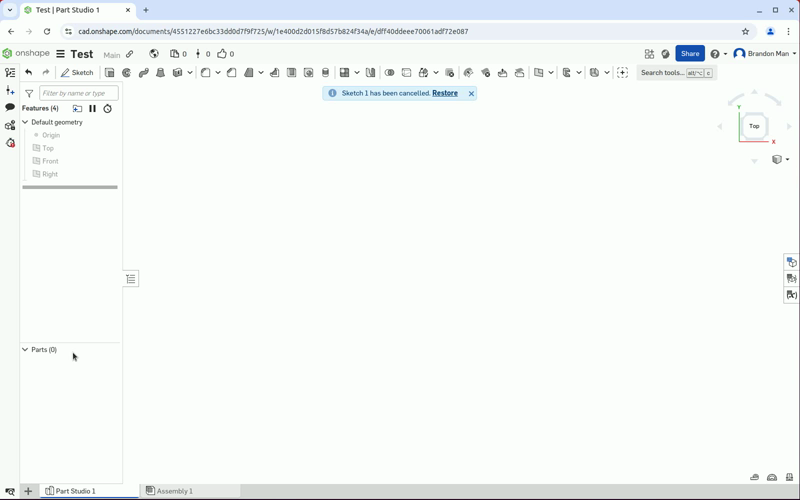
key(shift+p)
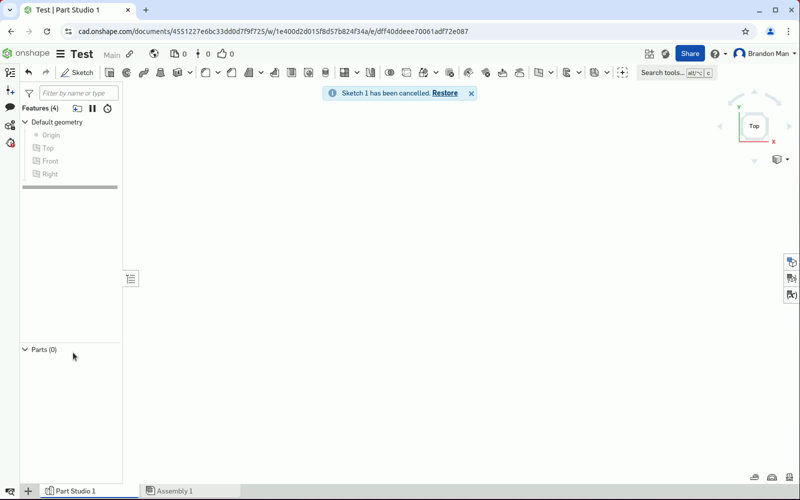
key(space)
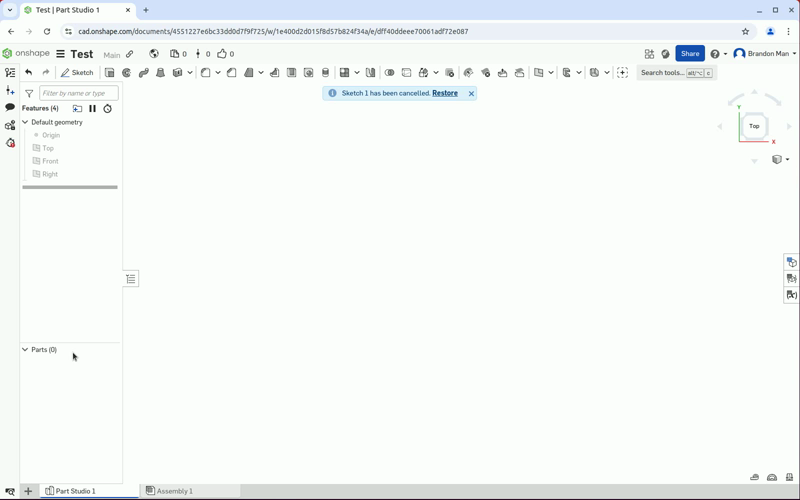
key_down(shift)
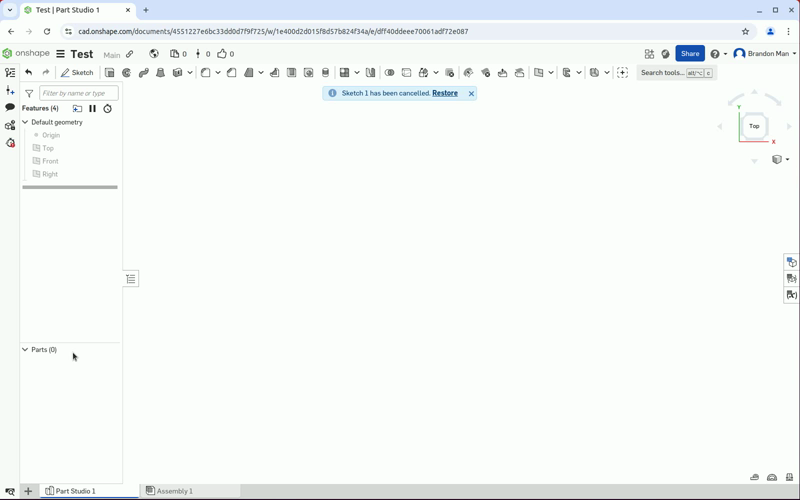
key(up)
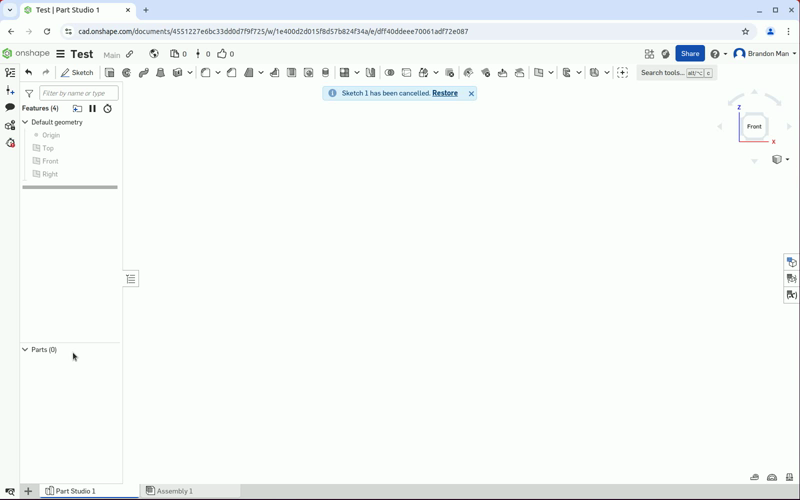
key_up(shift)
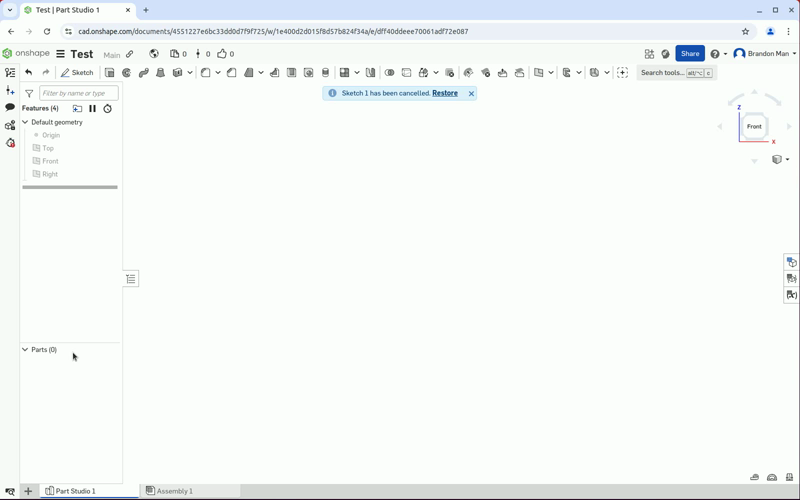
mouse_move(73, 352)
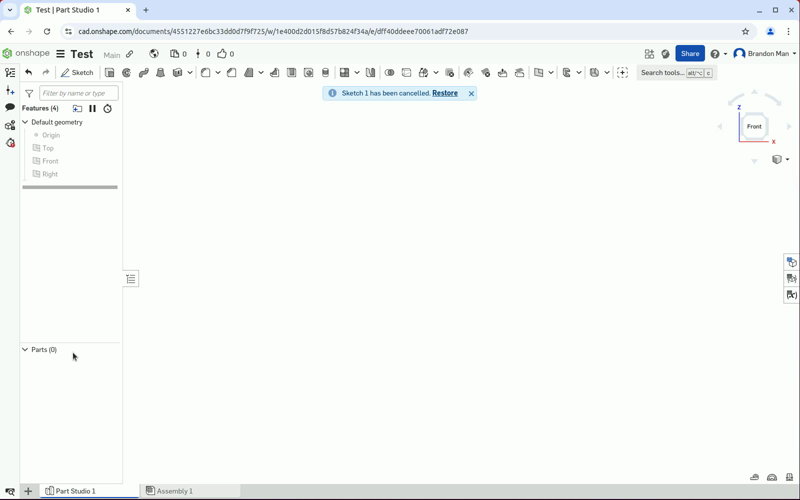
key(shift+y)
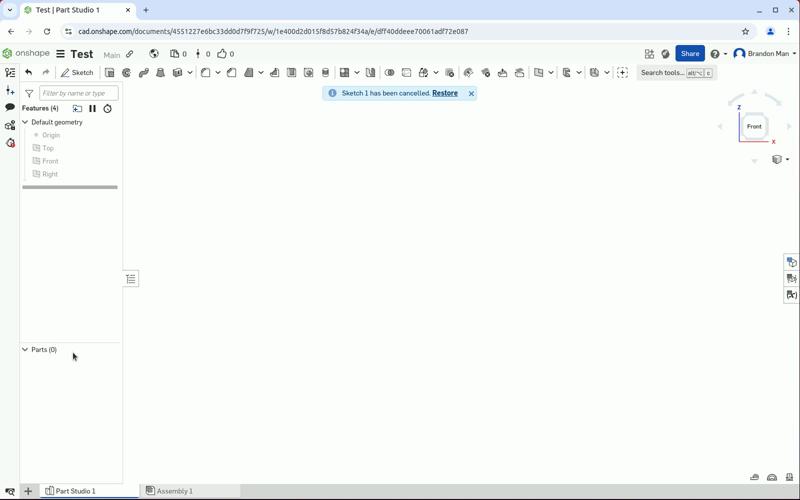
key(shift+s)
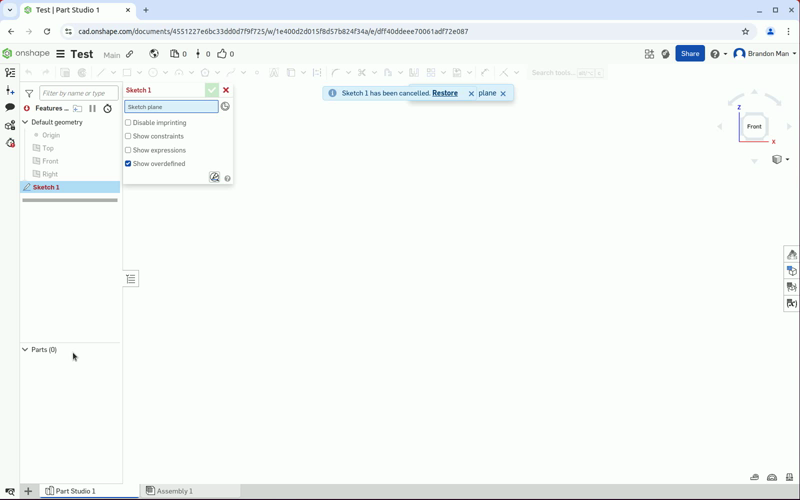
mouse_move(73, 163)
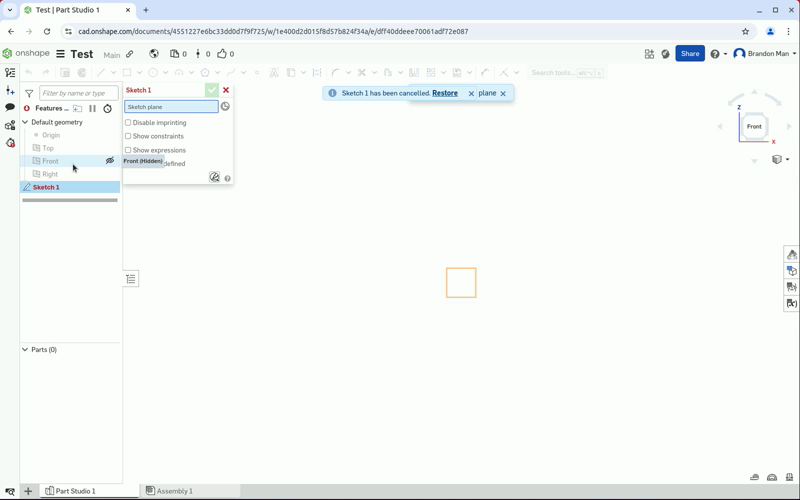
click(73, 163)
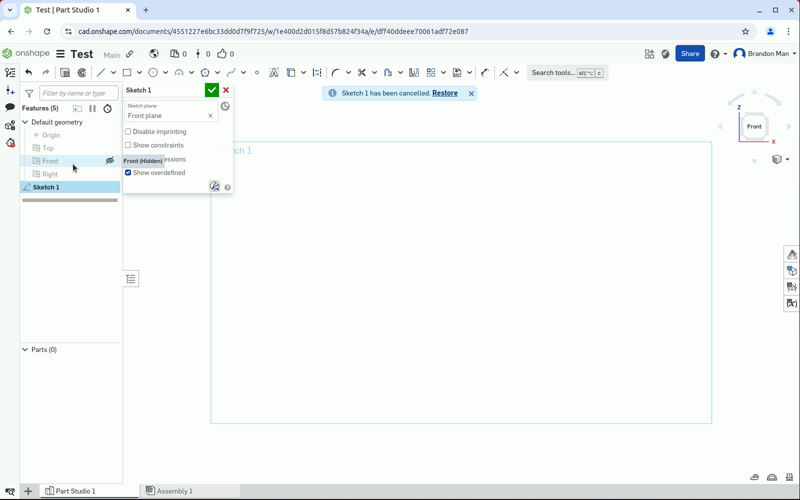
mouse_move(73, 352)
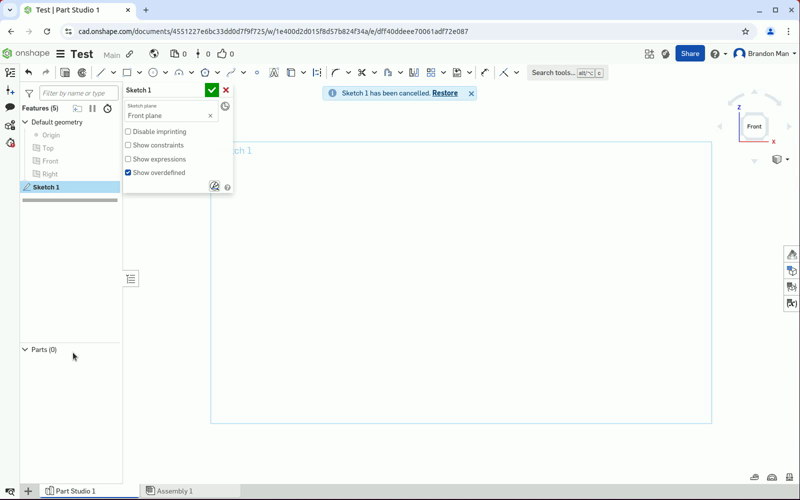
key(y)
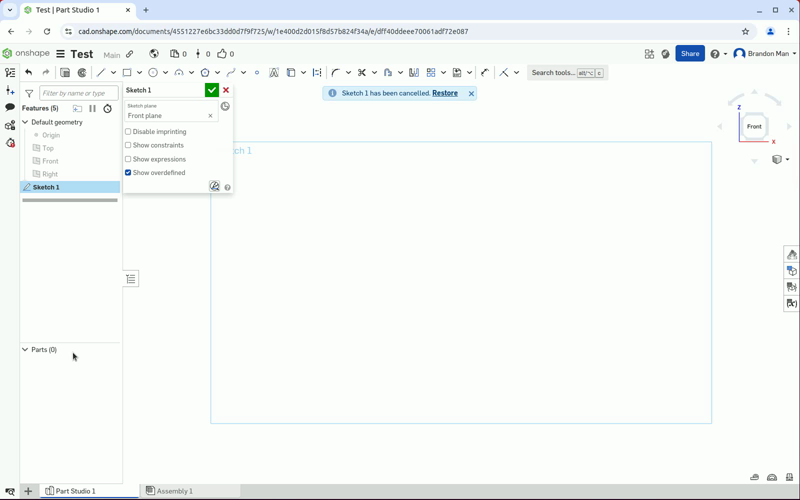
key(l)
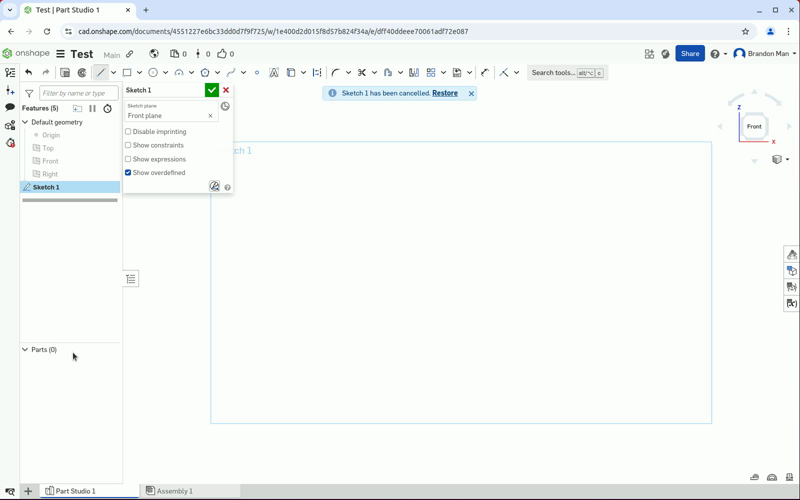
key_down(shift)
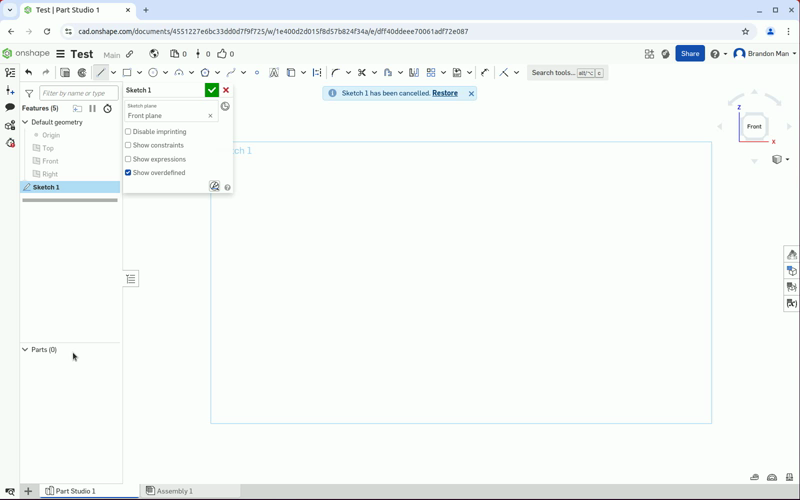
mouse_move(376, 282)
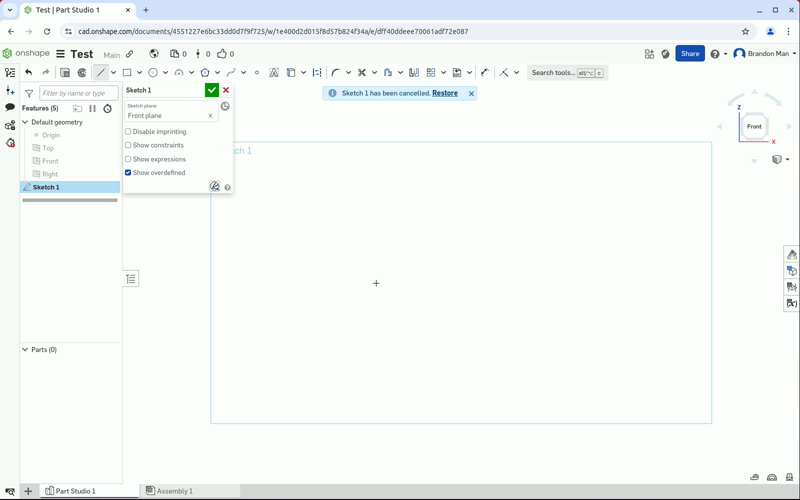
click(376, 282)
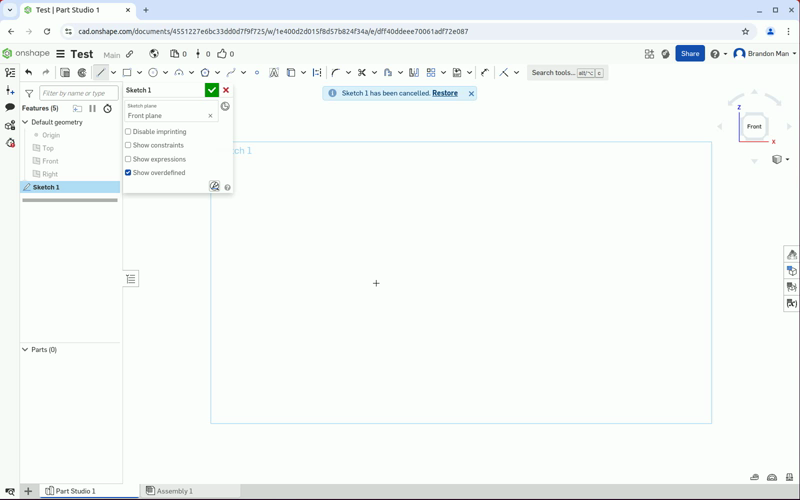
key_up(shift)
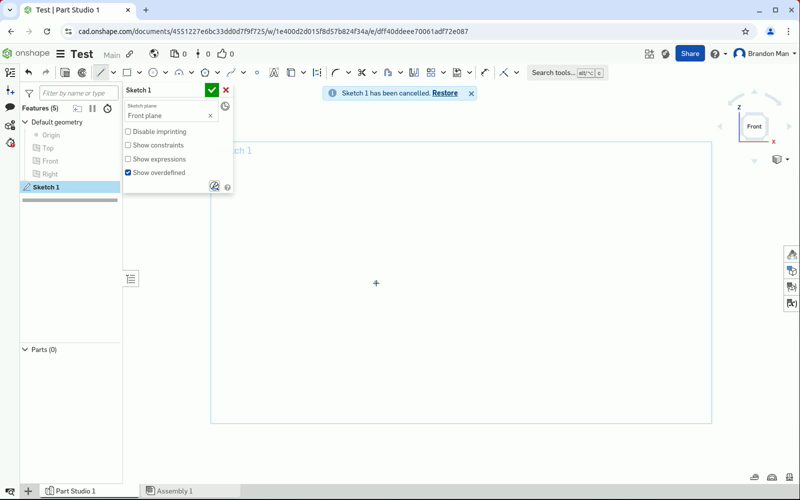
key_down(shift)
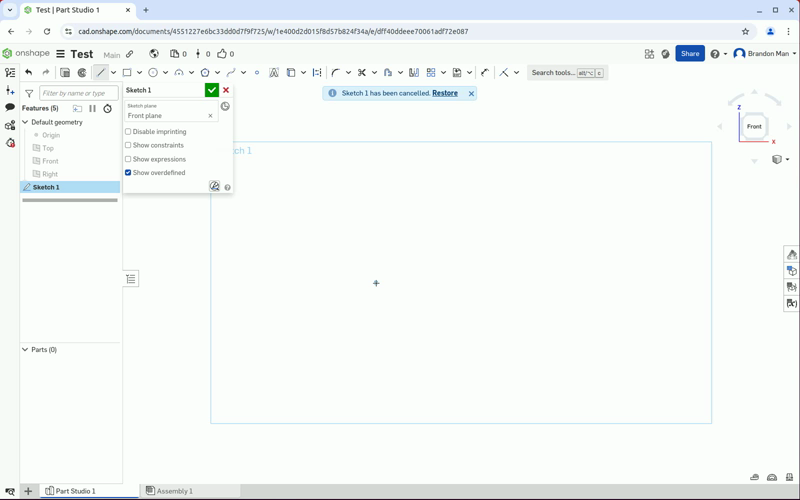
mouse_move(460, 282)
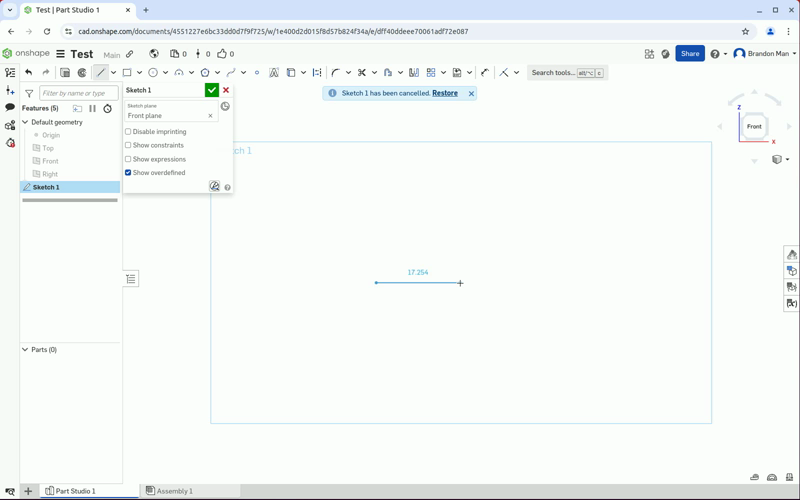
click(460, 282)
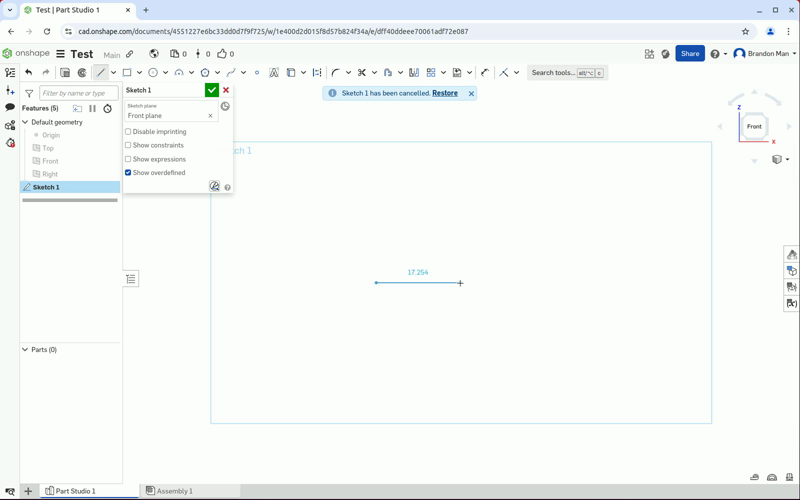
key_up(shift)
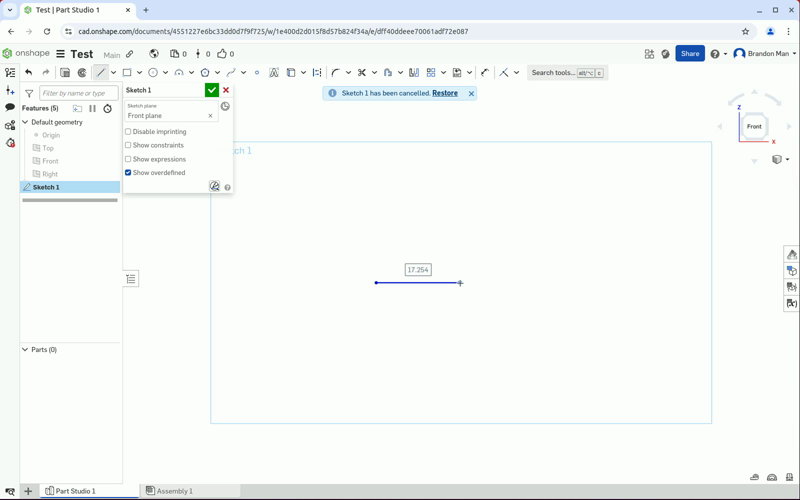
key_down(shift)
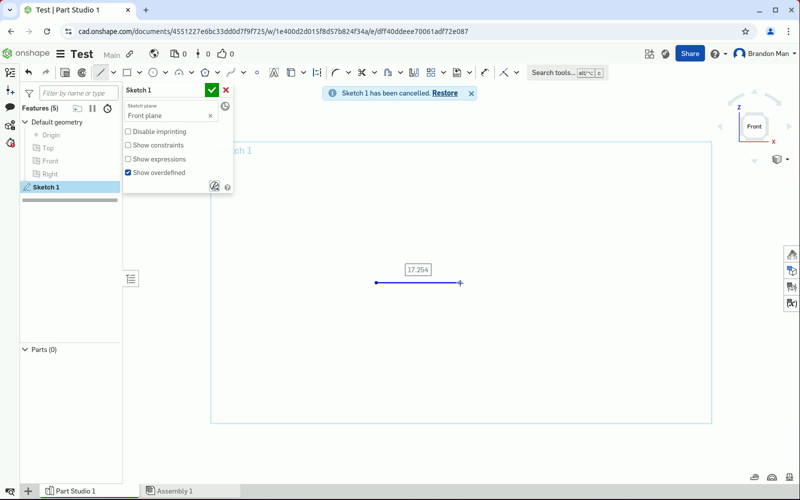
mouse_move(460, 170)
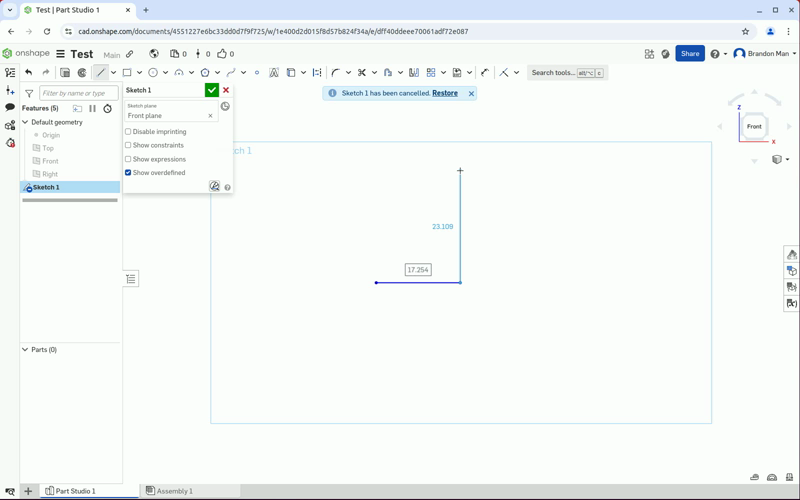
click(460, 170)
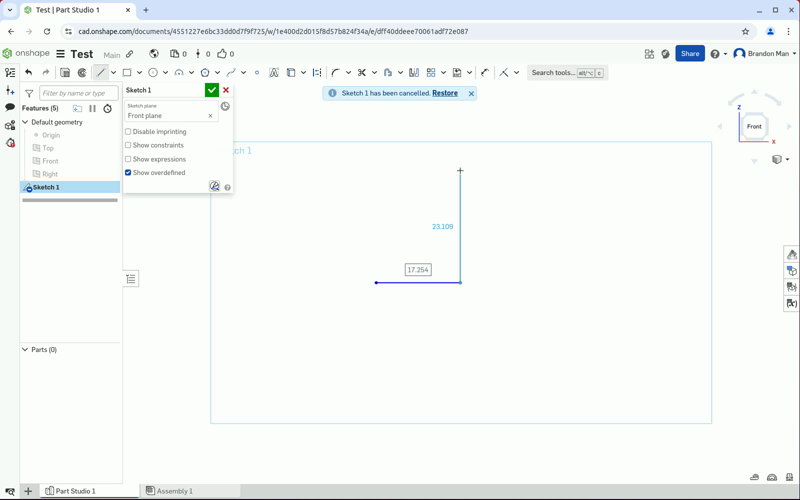
key_up(shift)
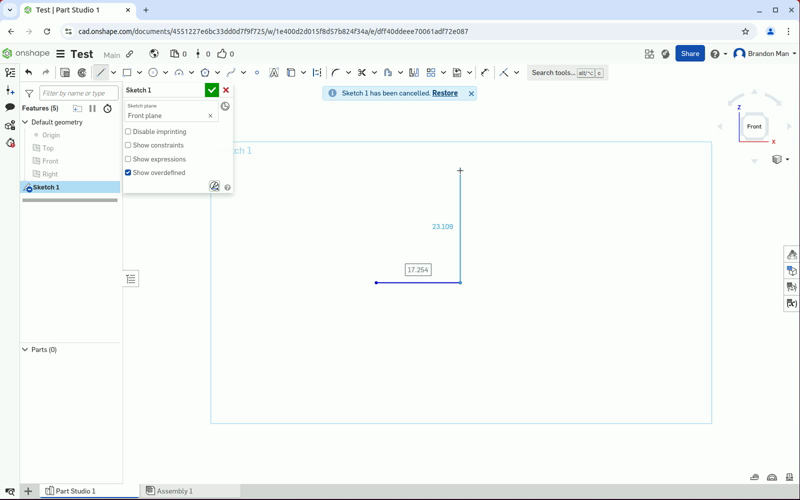
key_down(shift)
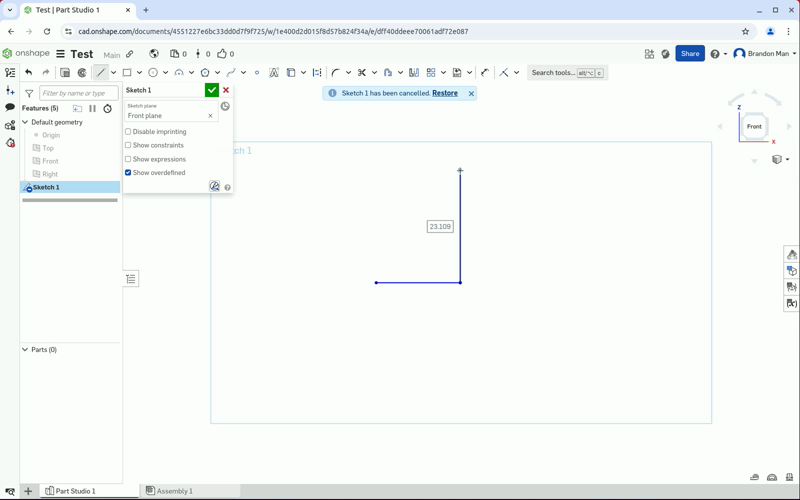
mouse_move(376, 170)
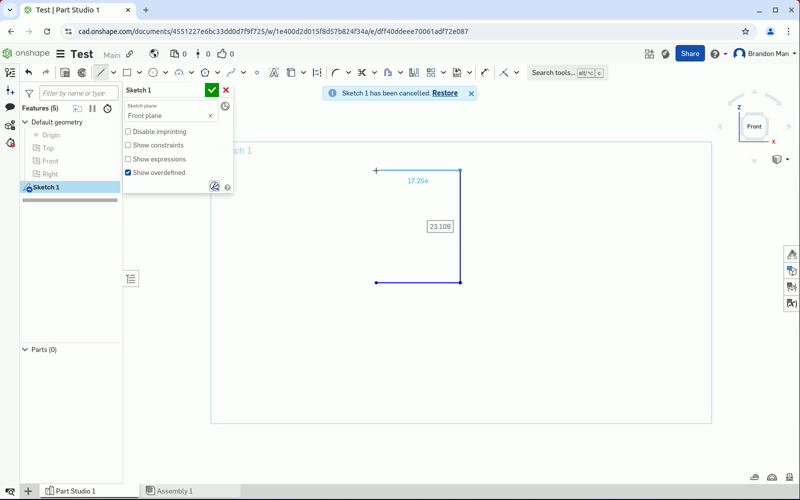
click(376, 170)
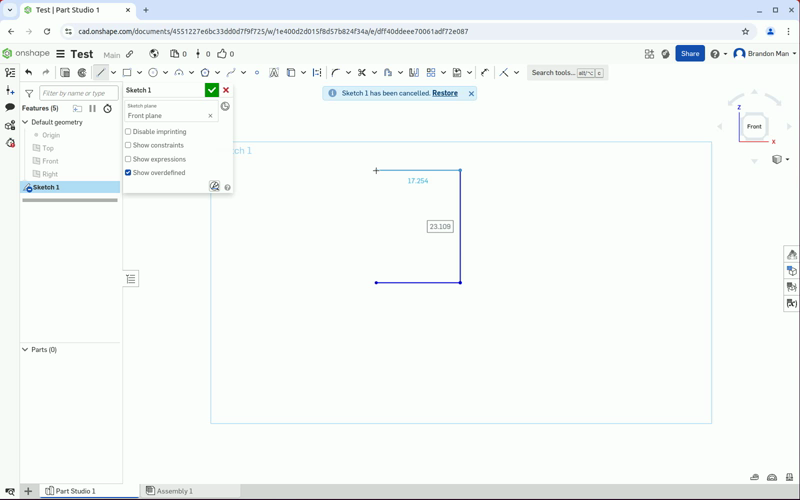
key_up(shift)
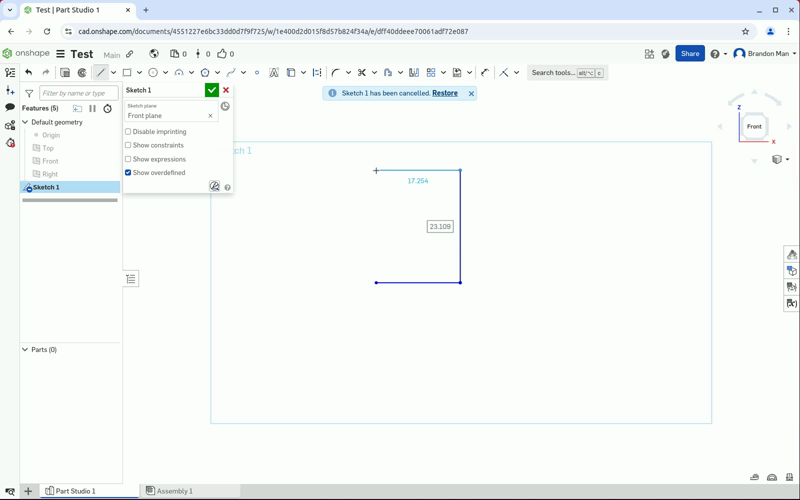
key_down(shift)
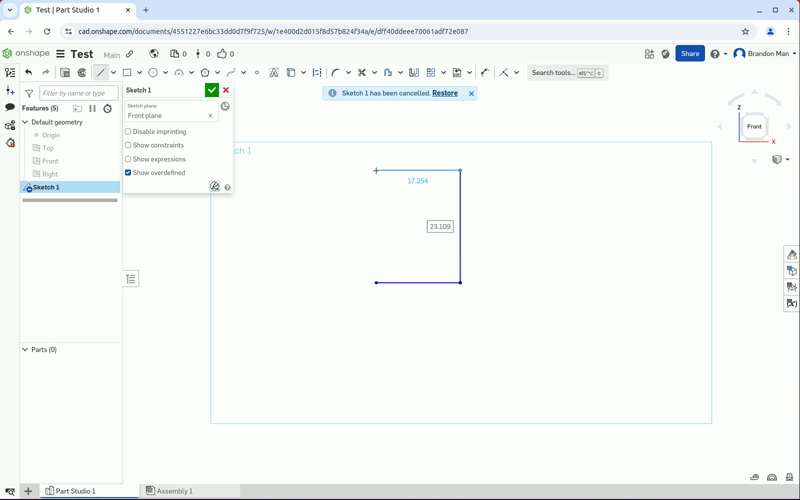
mouse_move(376, 282)
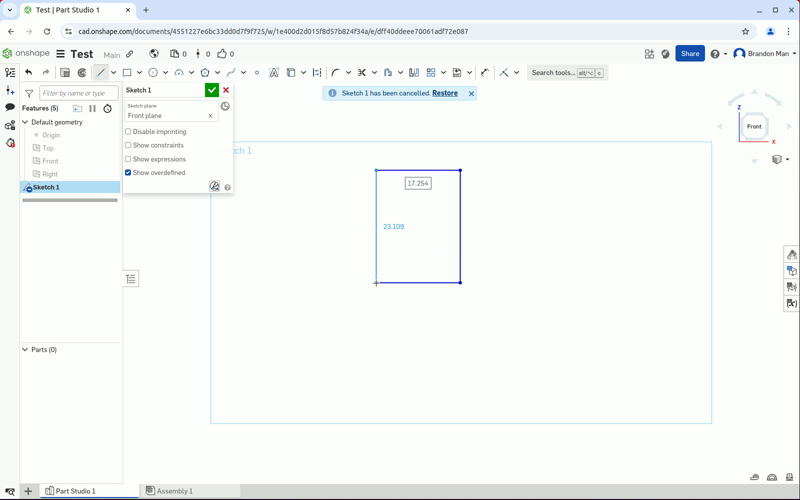
key_up(shift)
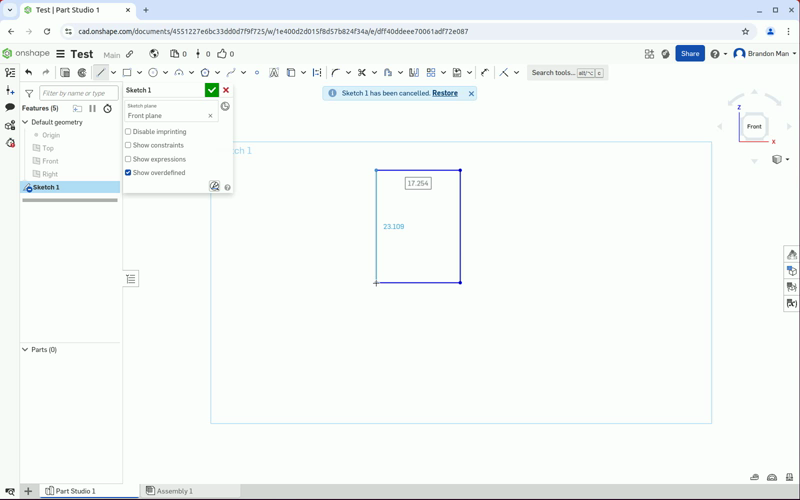
click(376, 282)
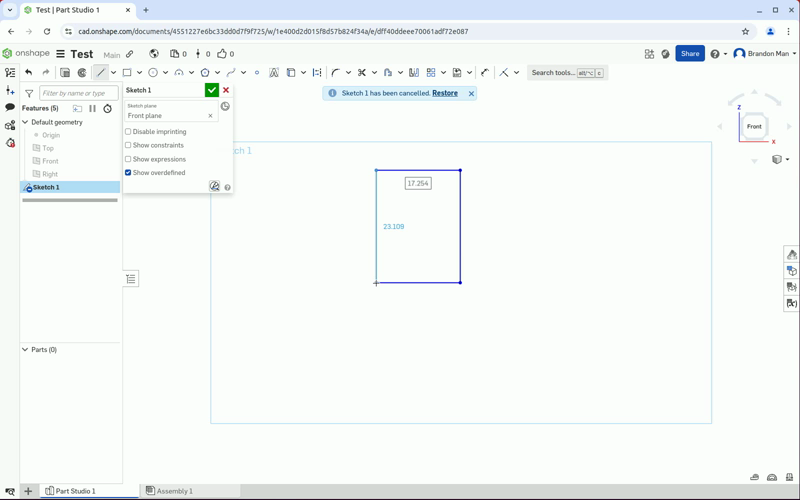
key(esc)
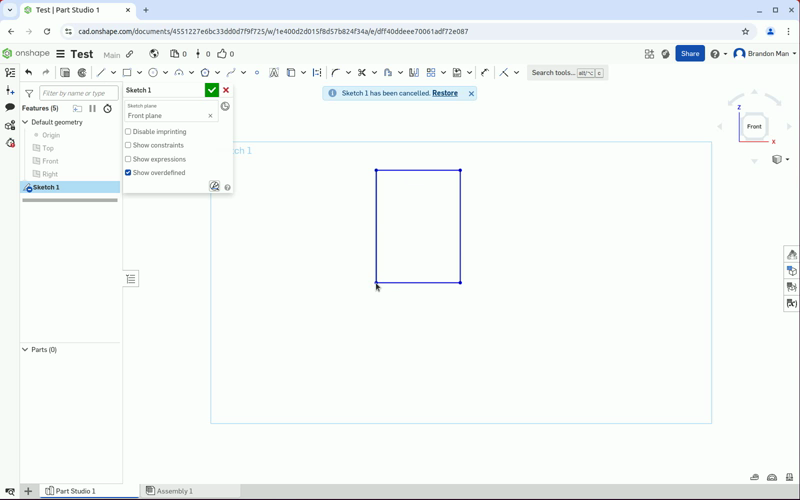
mouse_move(448, 247)
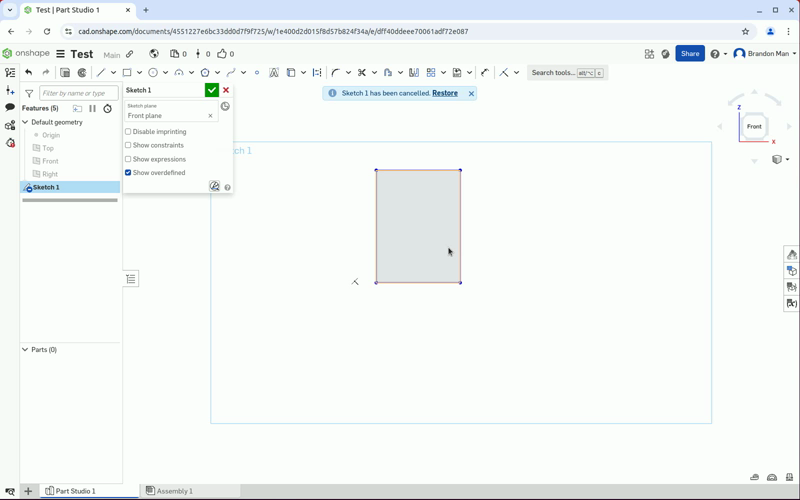
click(448, 247)
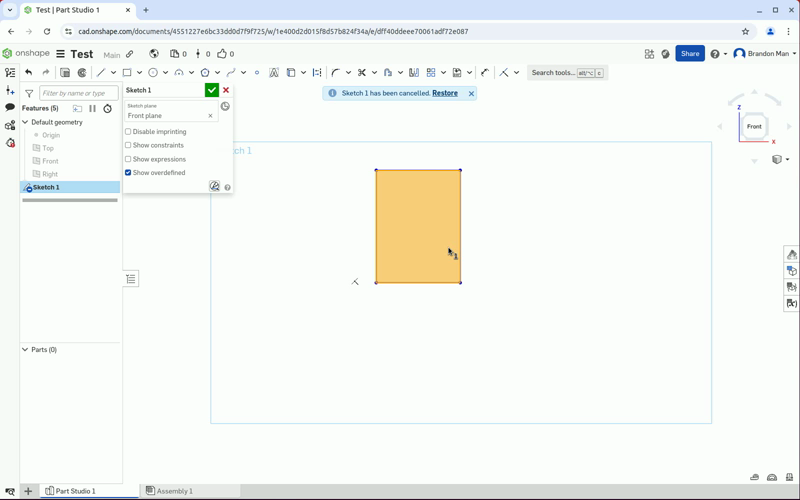
mouse_move(73, 352)
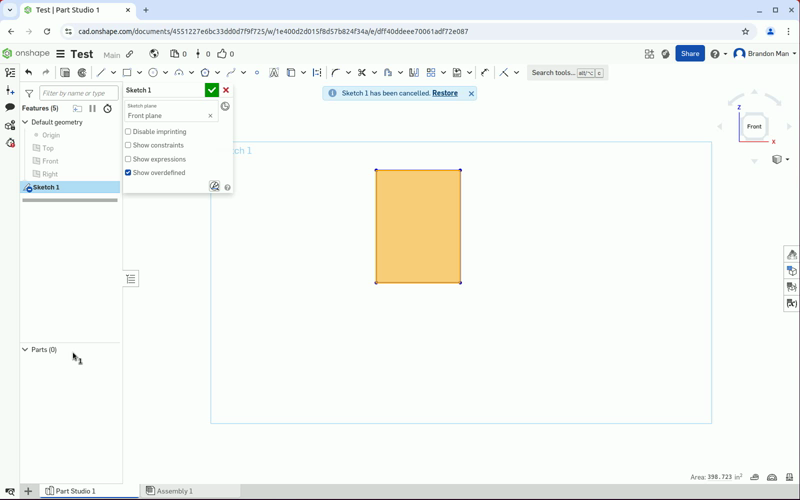
key(shift+y)
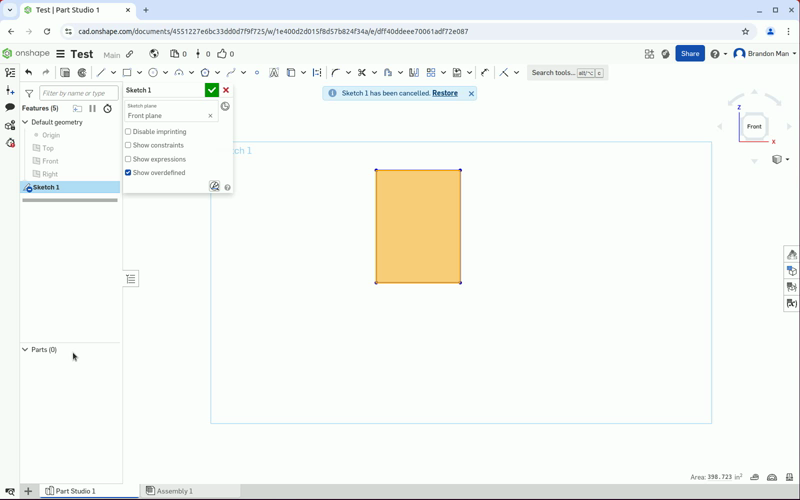
key(shift+e)
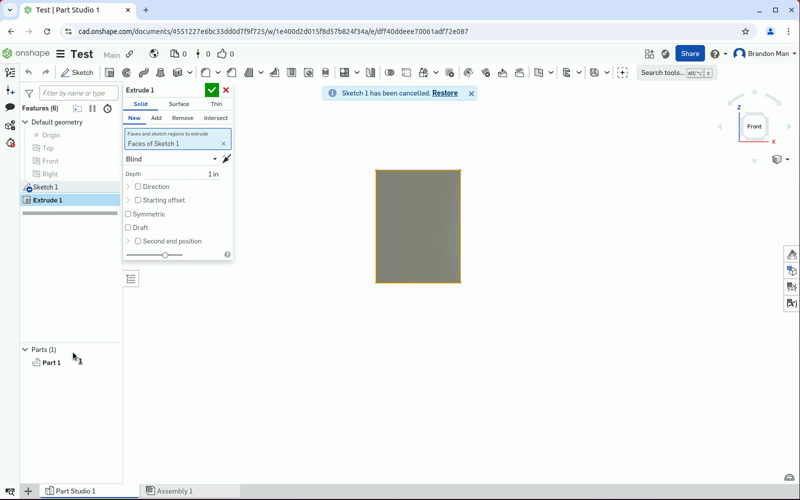
mouse_move(143, 106)
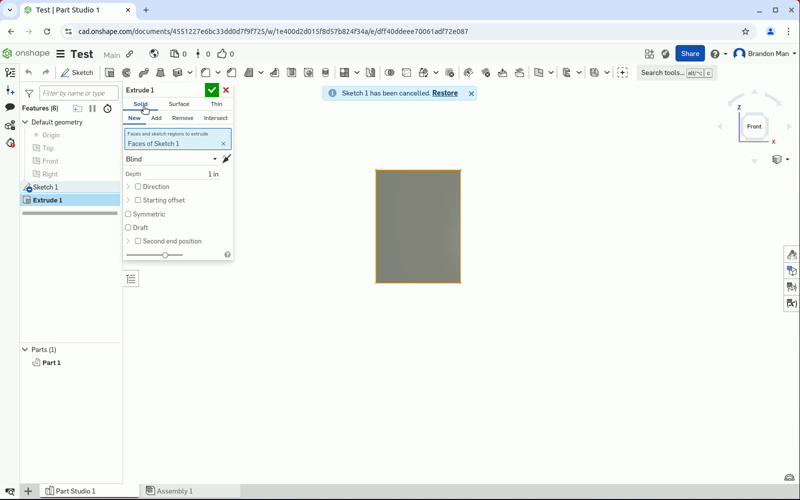
click(143, 106)
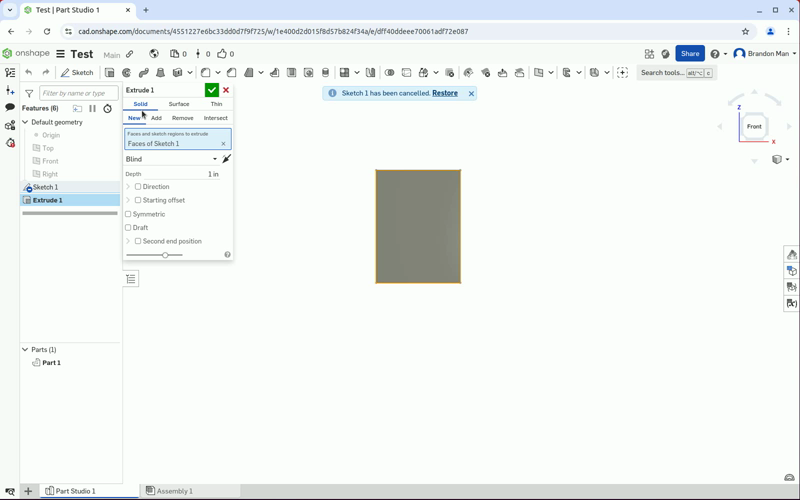
mouse_move(137, 120)
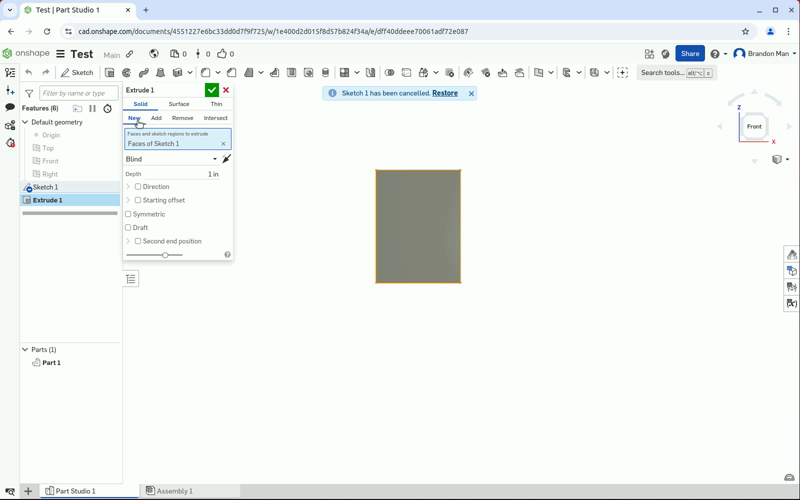
click(137, 120)
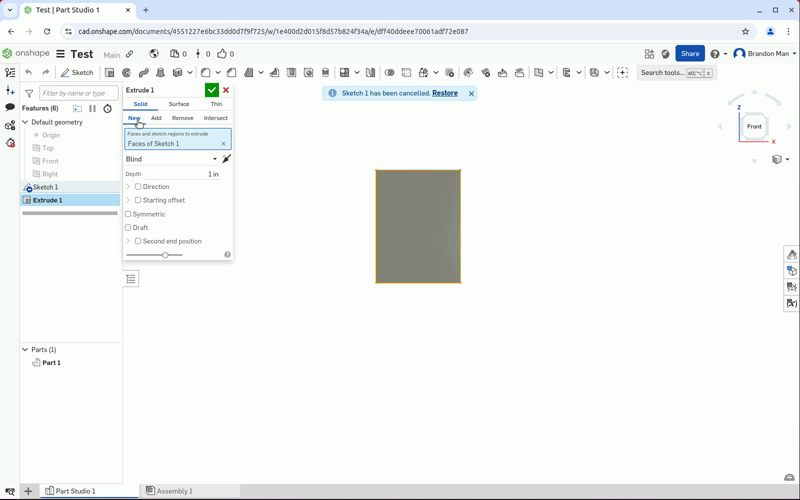
key(tab, 4)
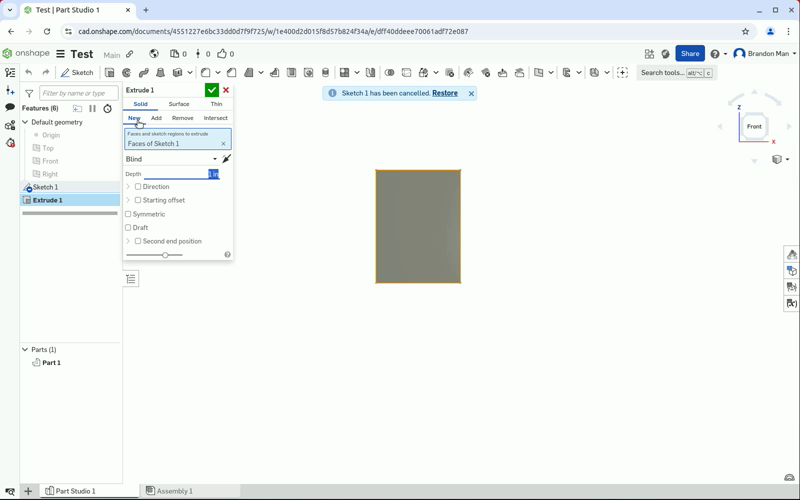
text(5.777)
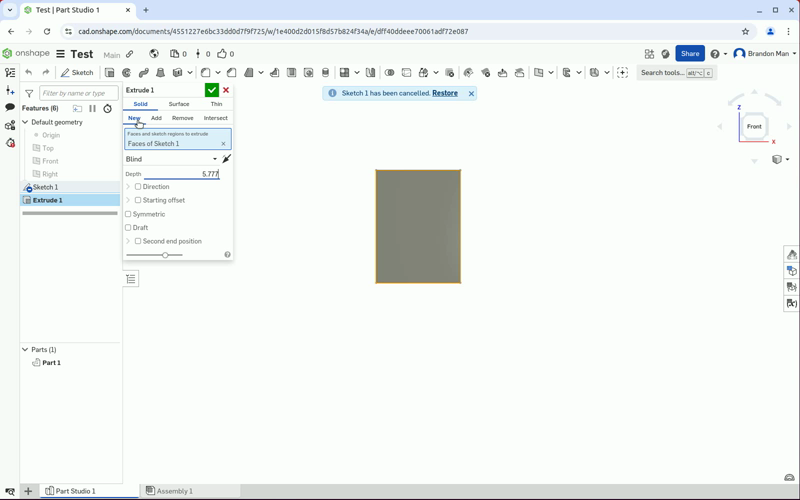
key(enter)
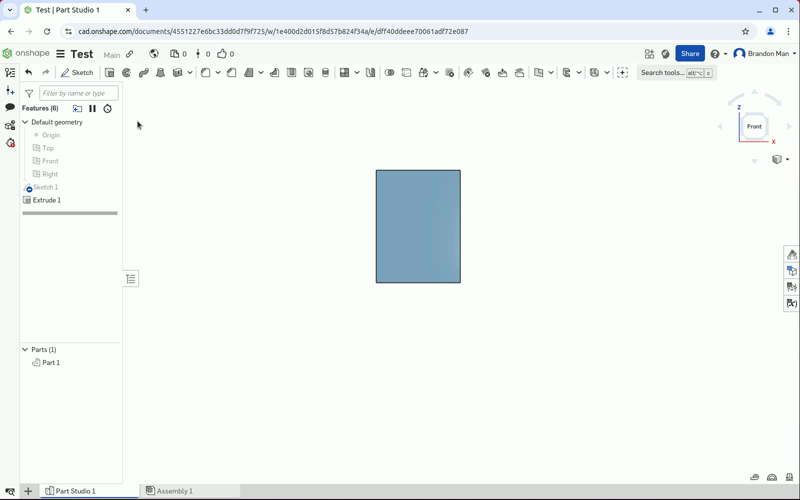
key(shift+h)
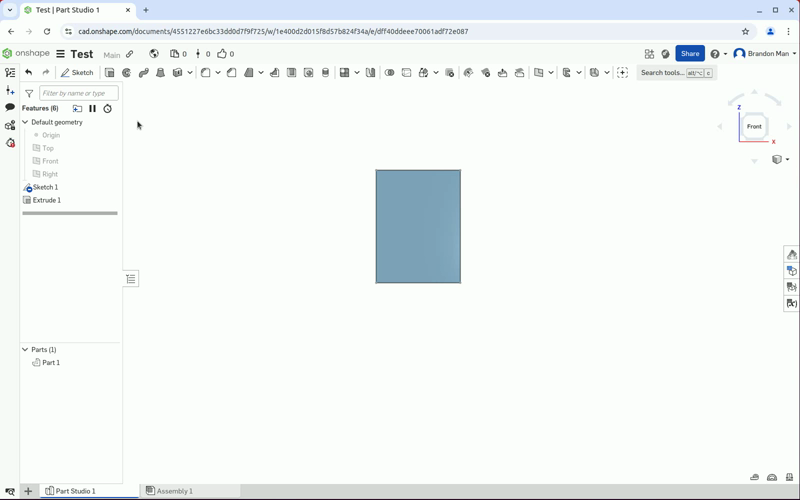
key(shift+h)
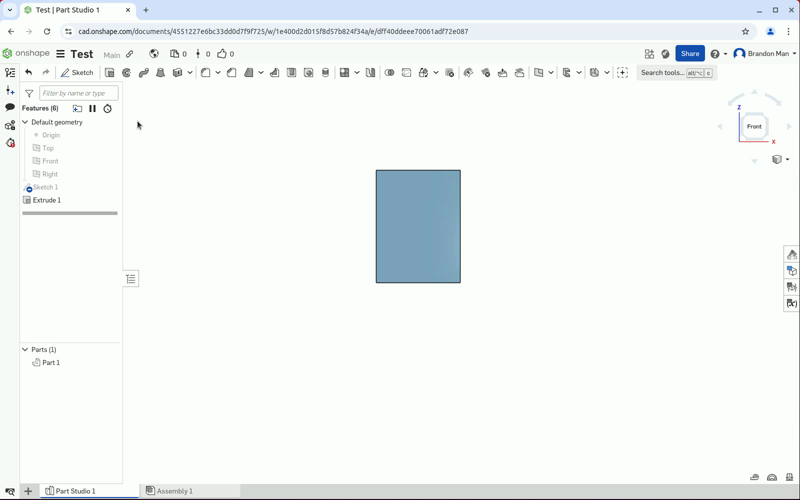
mouse_move(73, 189)
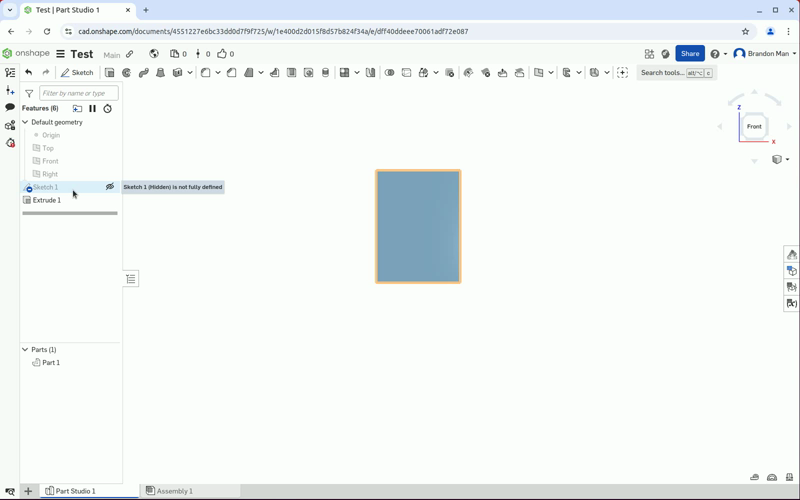
click(73, 189)
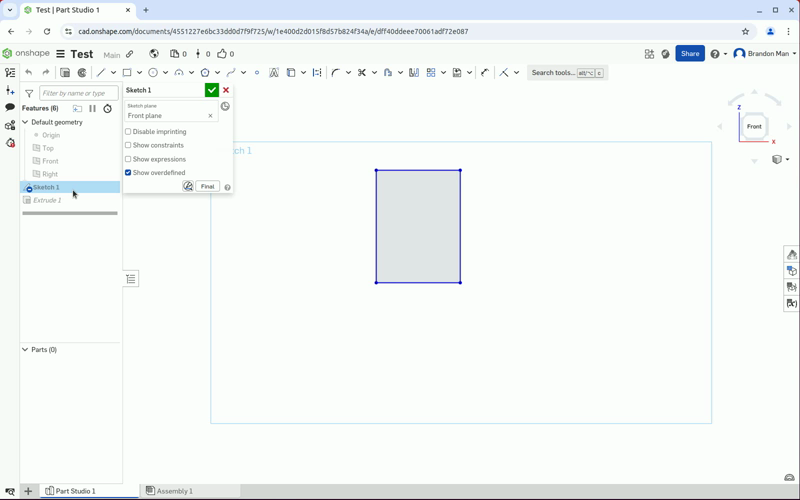
mouse_move(229, 92)
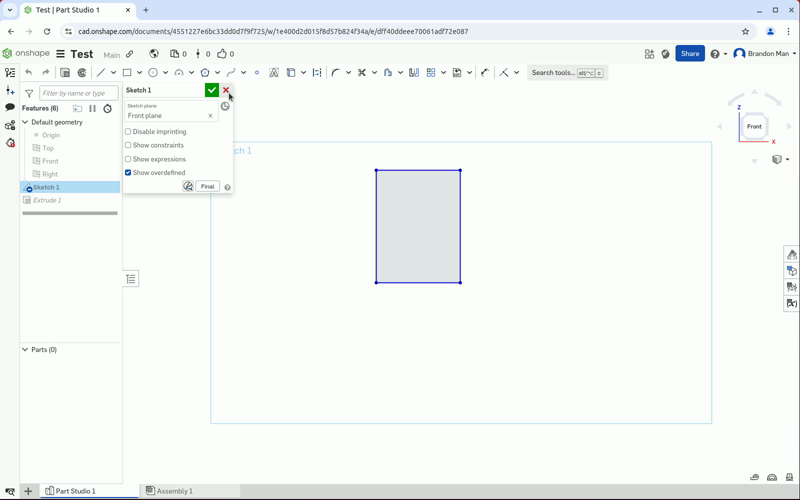
click(229, 92)
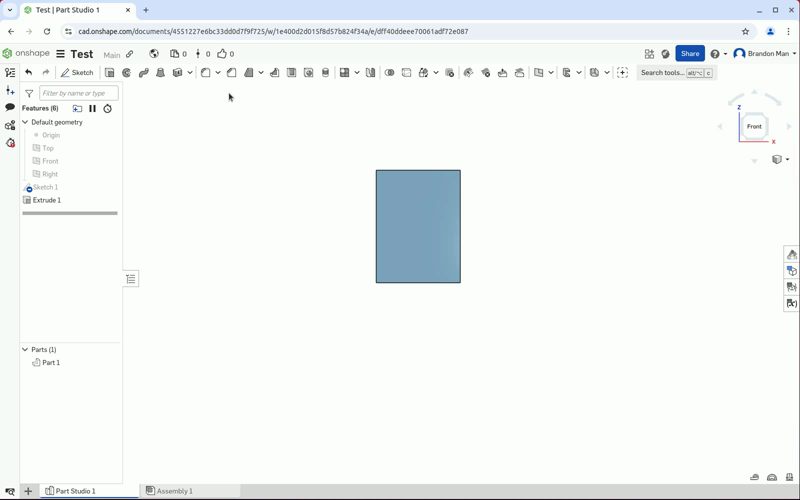
mouse_move(541, 75)
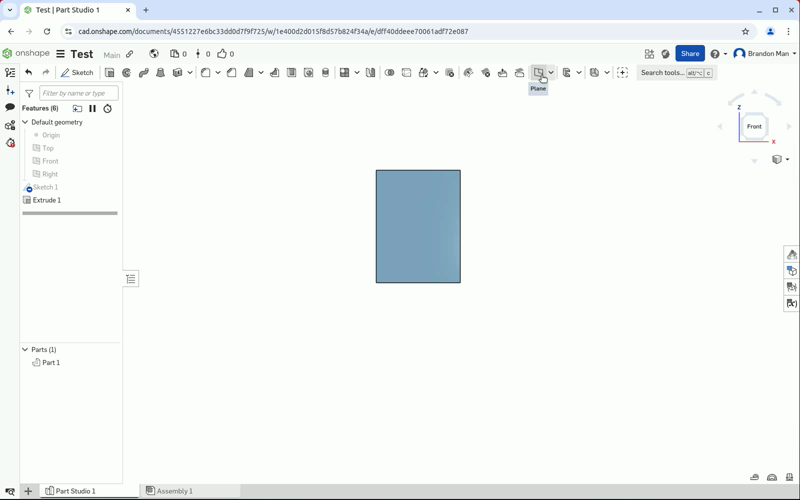
click(541, 75)
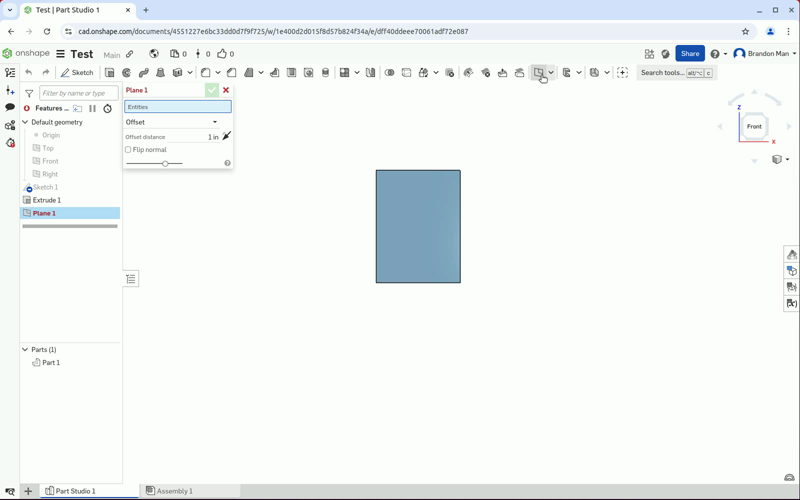
mouse_move(73, 163)
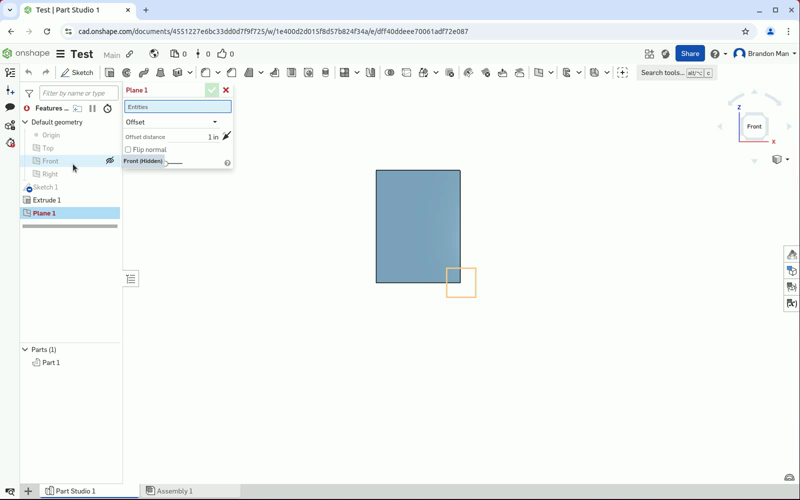
click(73, 163)
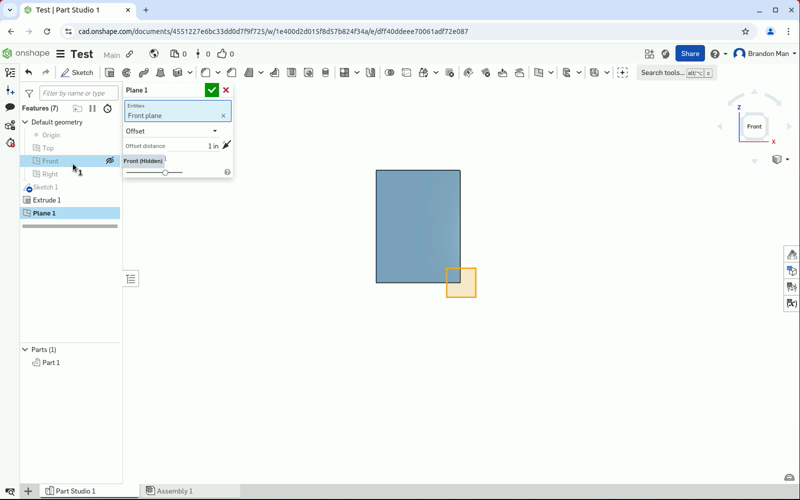
key(tab, 2)
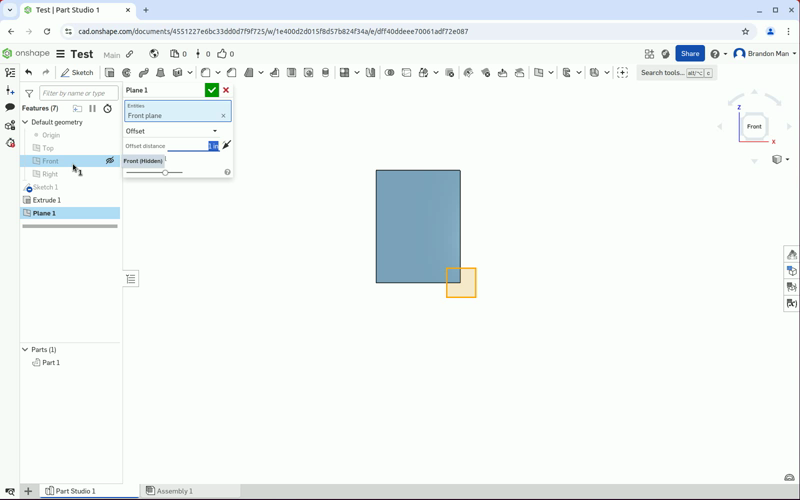
text(5.792)
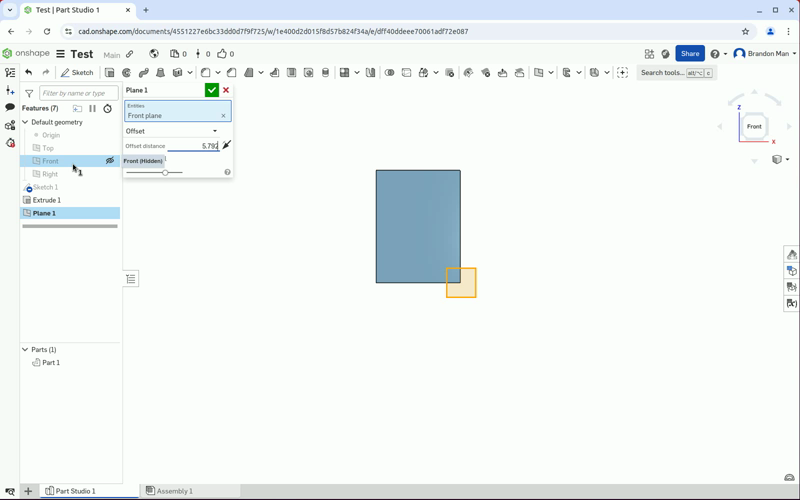
key(enter, 2)
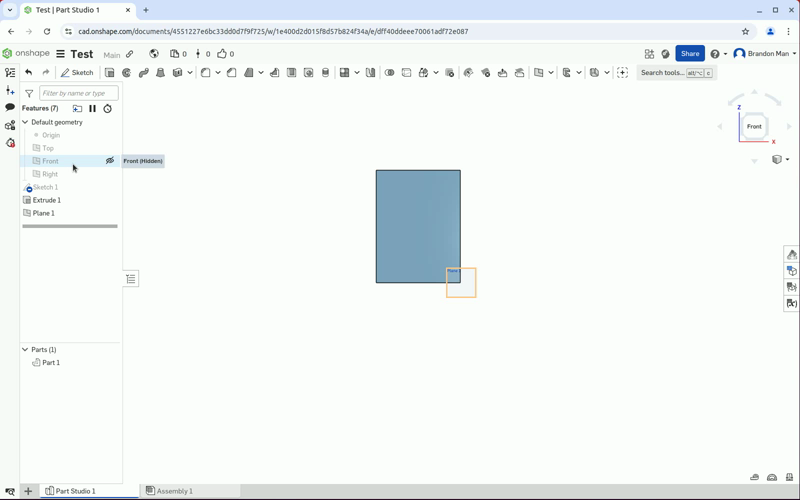
key(shift+s)
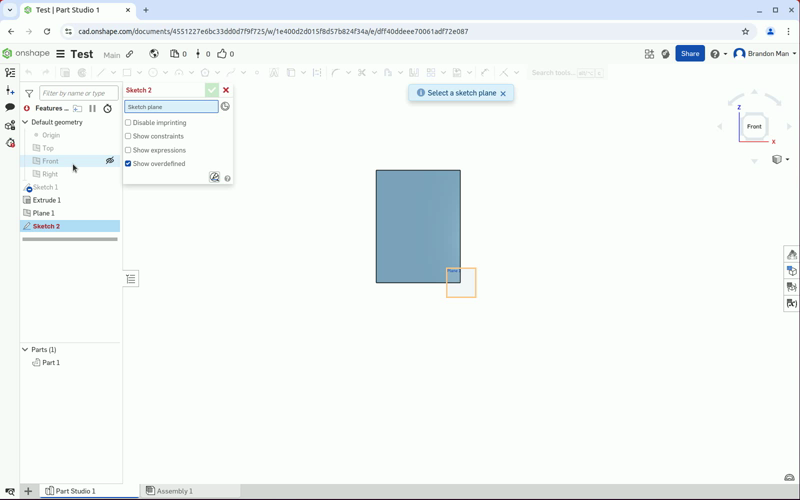
mouse_move(73, 215)
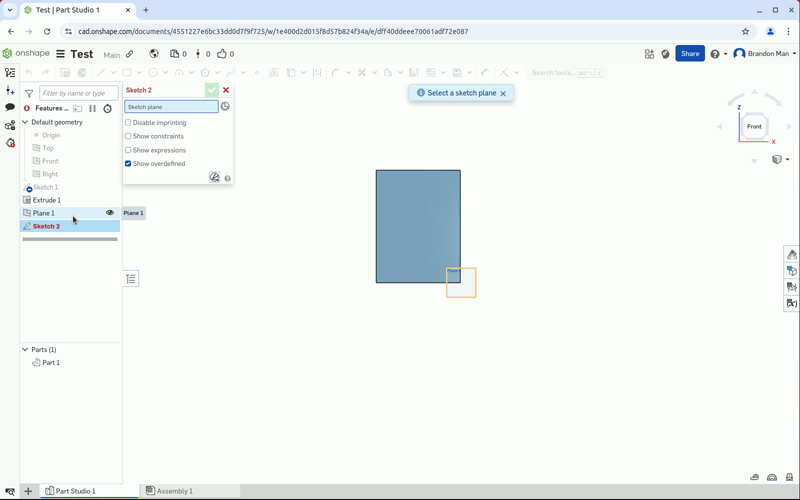
click(73, 215)
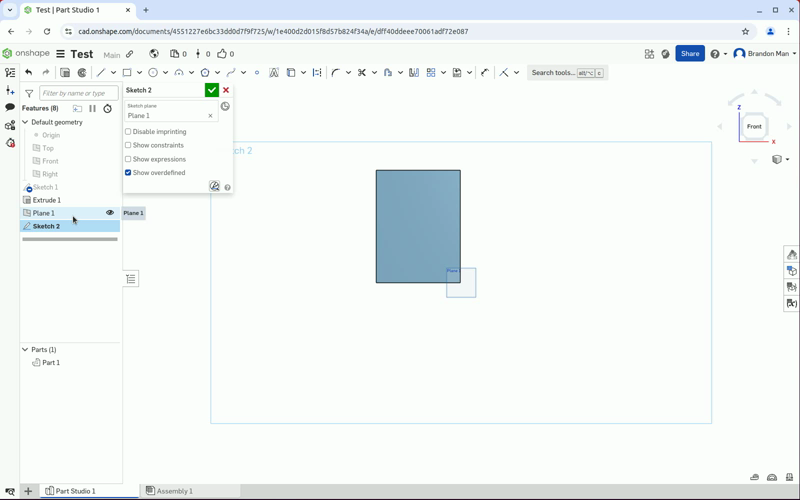
mouse_move(73, 352)
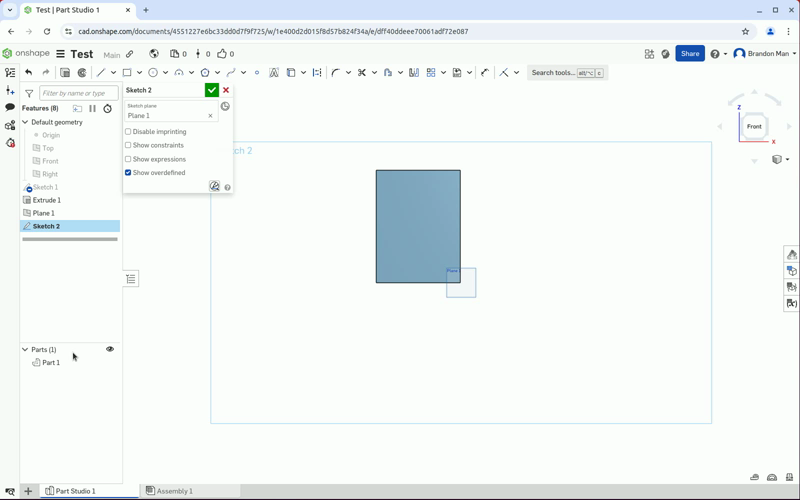
key(y)
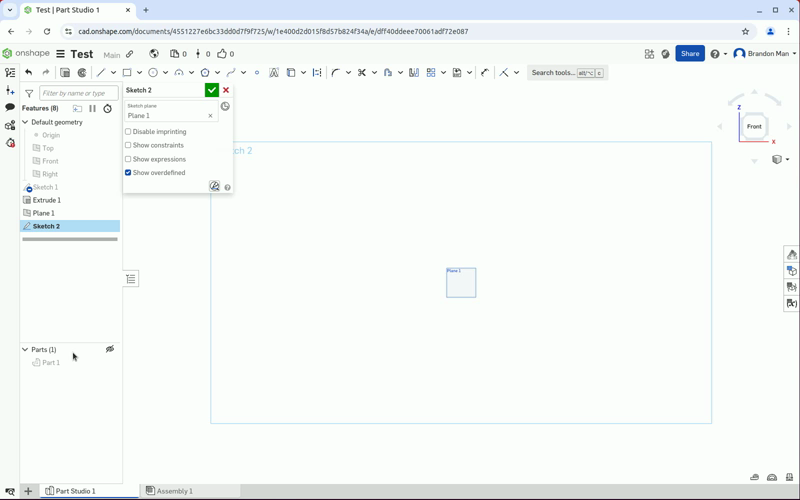
key(l)
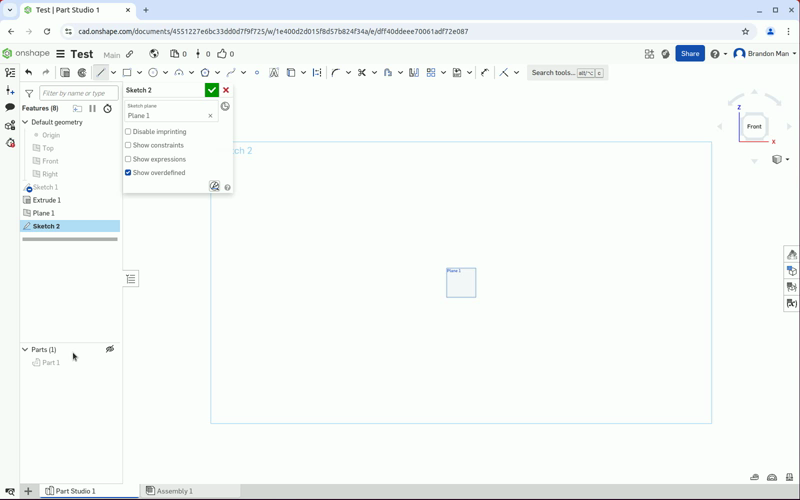
key_down(shift)
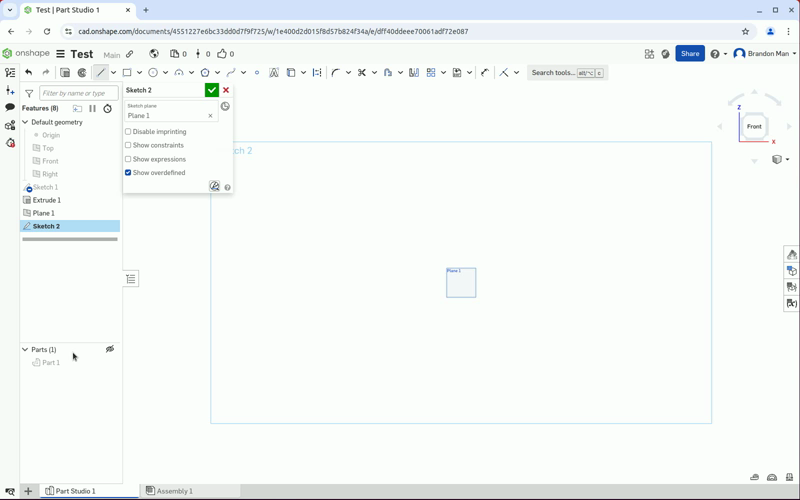
mouse_move(382, 272)
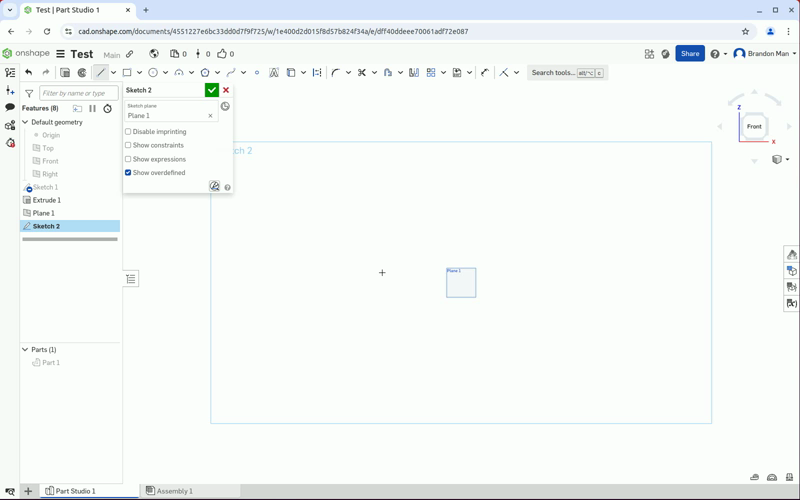
click(382, 272)
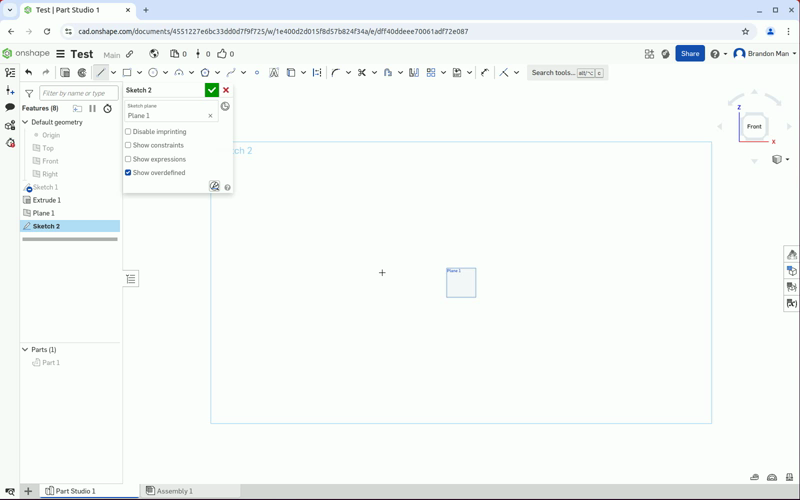
key_up(shift)
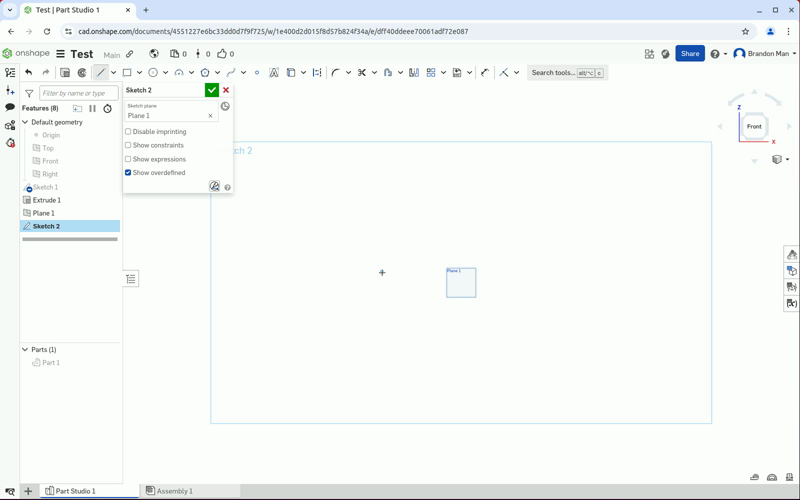
key_down(shift)
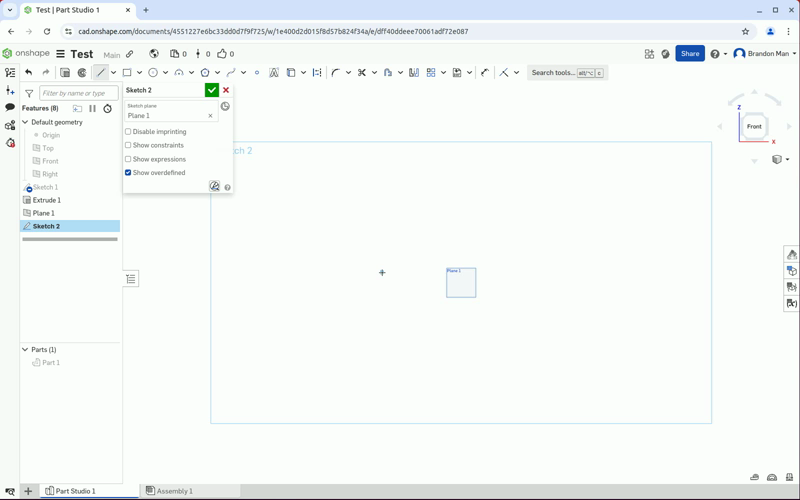
mouse_move(453, 272)
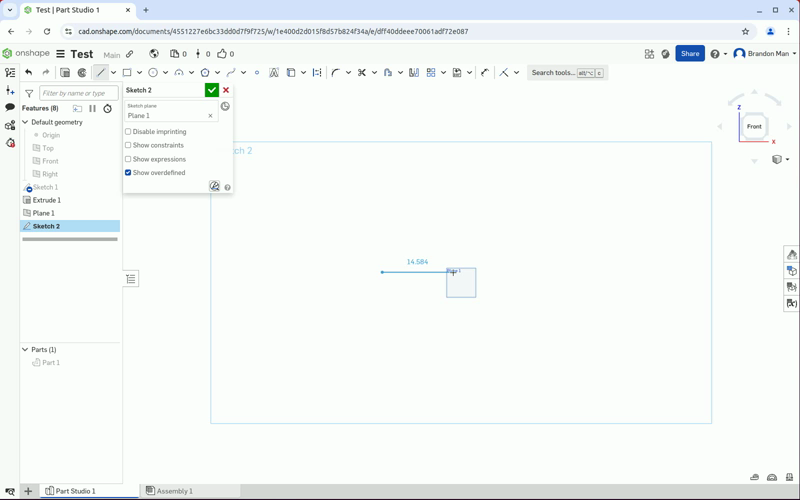
click(453, 272)
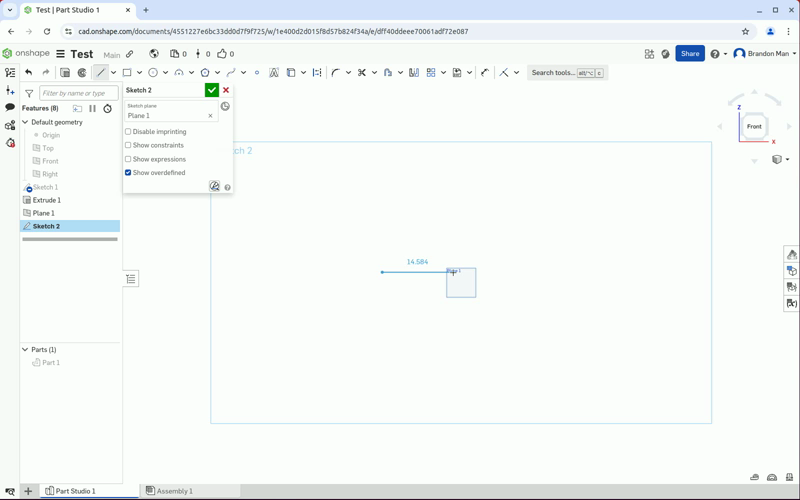
key_up(shift)
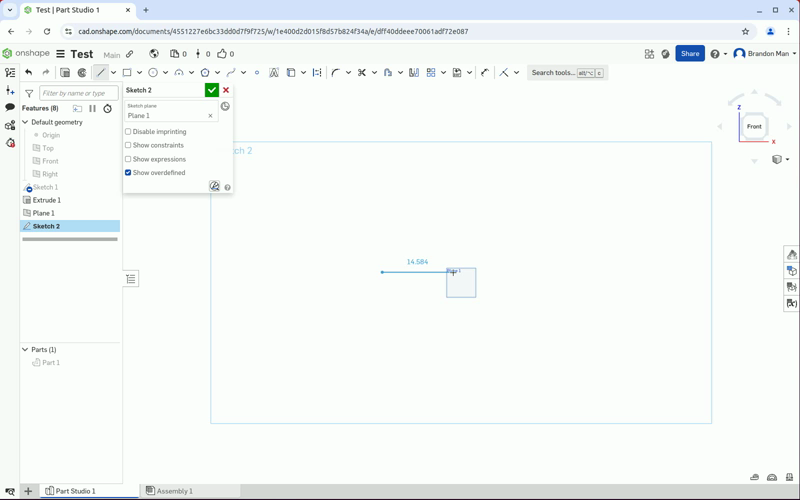
key_down(shift)
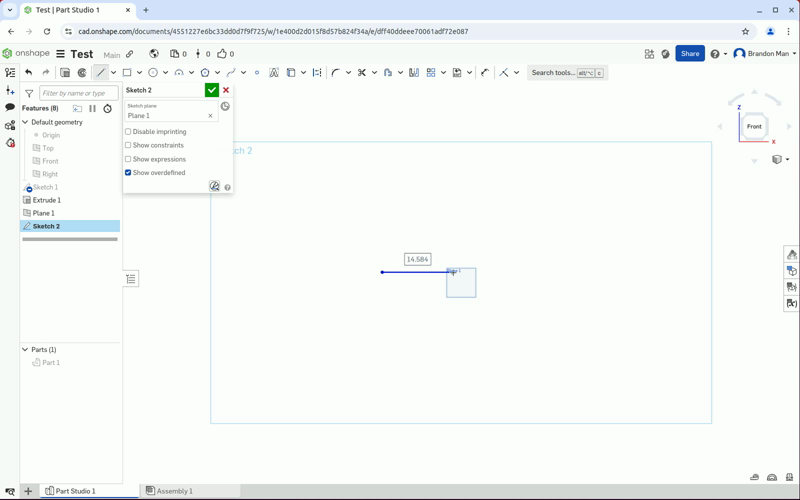
mouse_move(453, 173)
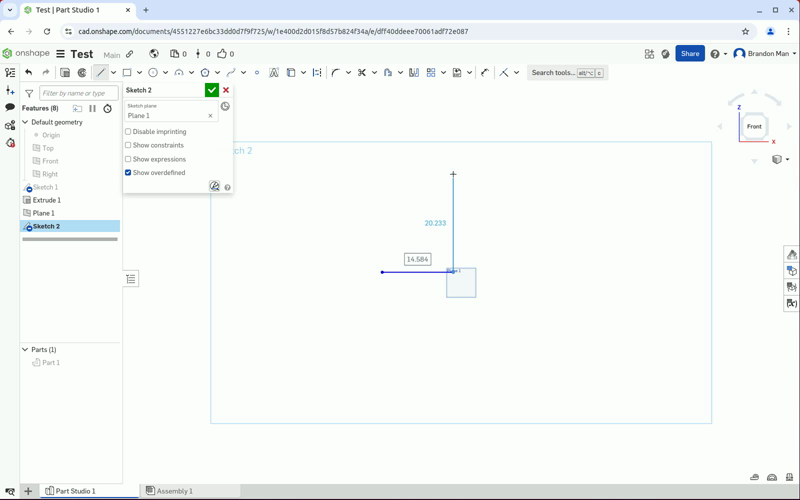
click(453, 173)
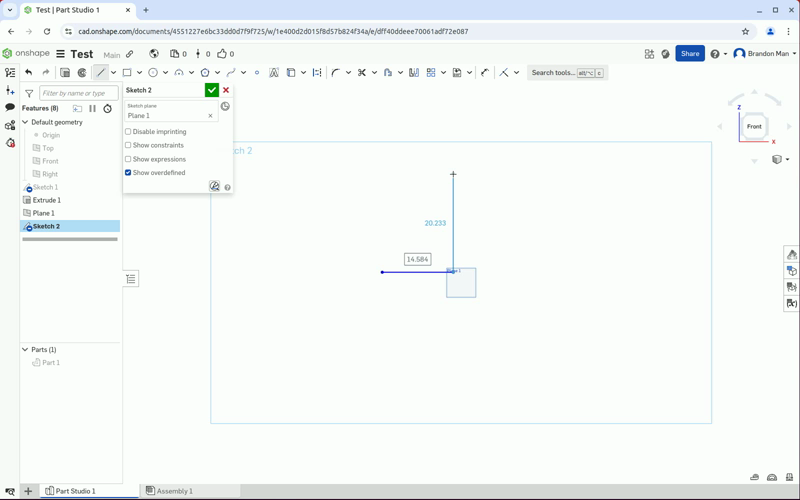
key_up(shift)
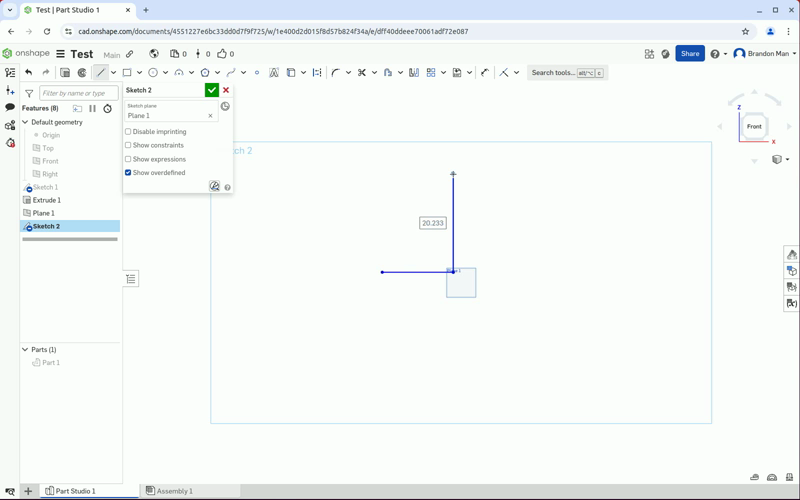
key_down(shift)
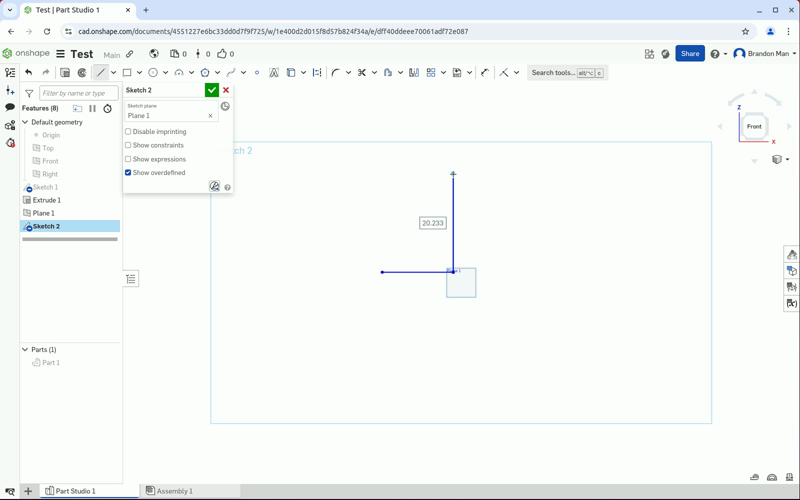
mouse_move(382, 173)
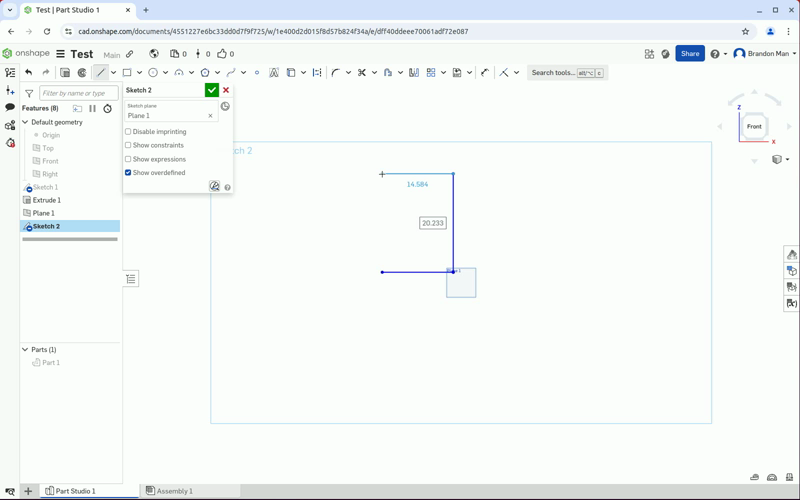
click(382, 173)
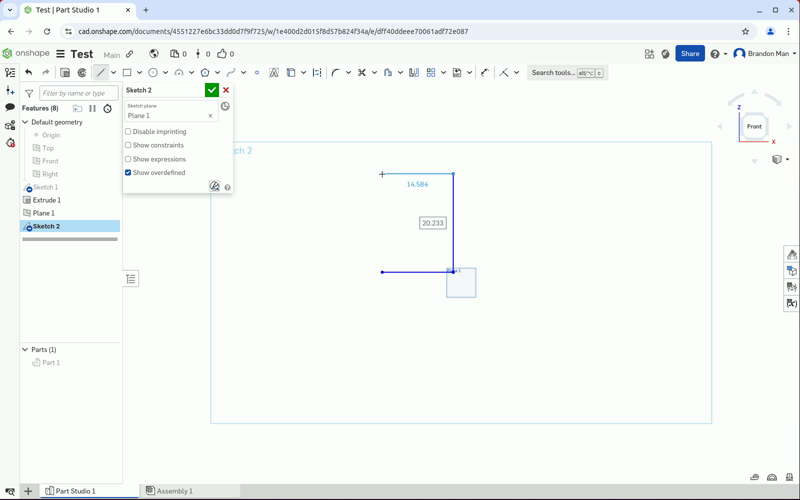
key_up(shift)
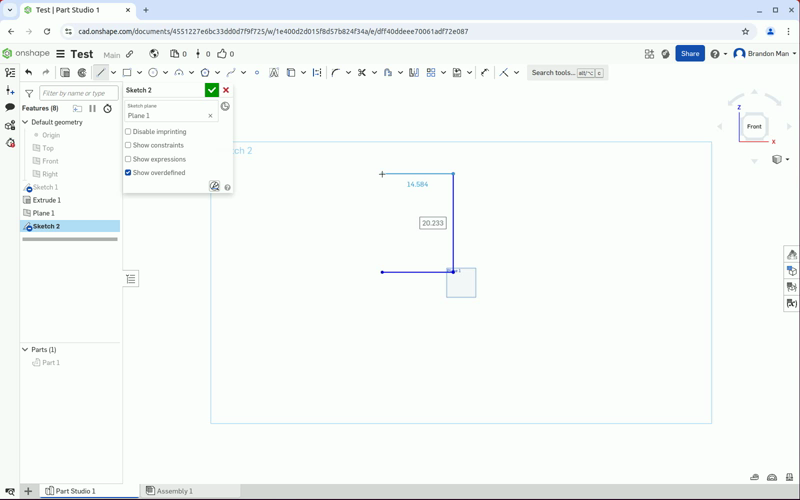
key_down(shift)
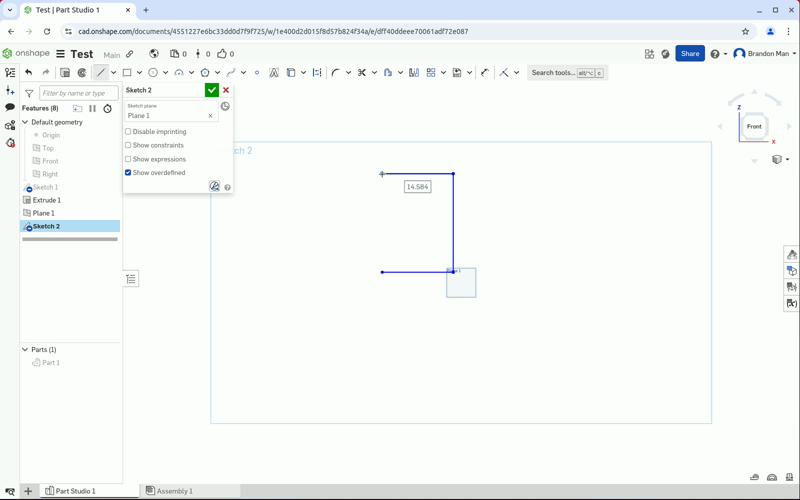
mouse_move(382, 272)
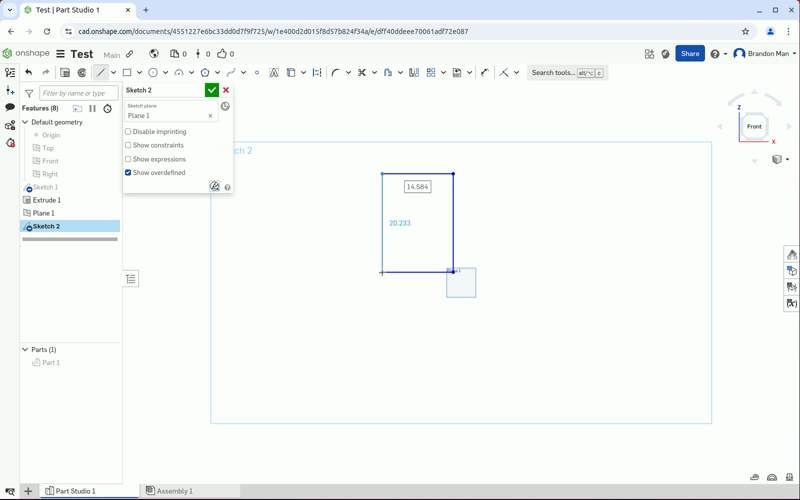
key_up(shift)
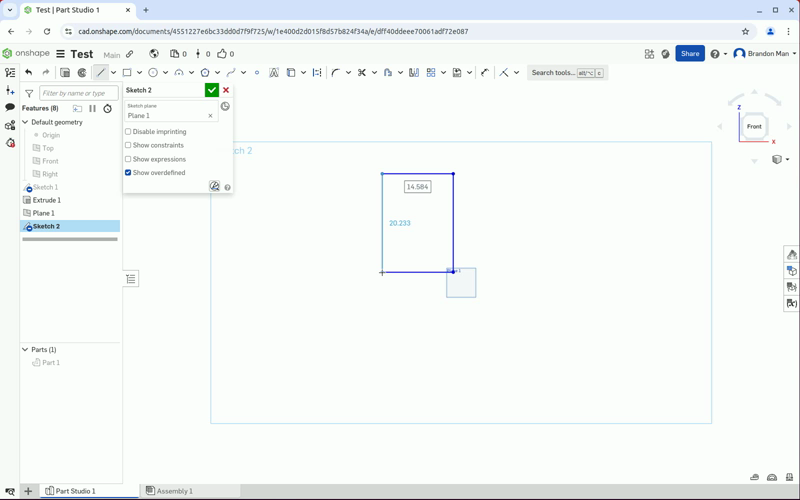
click(382, 272)
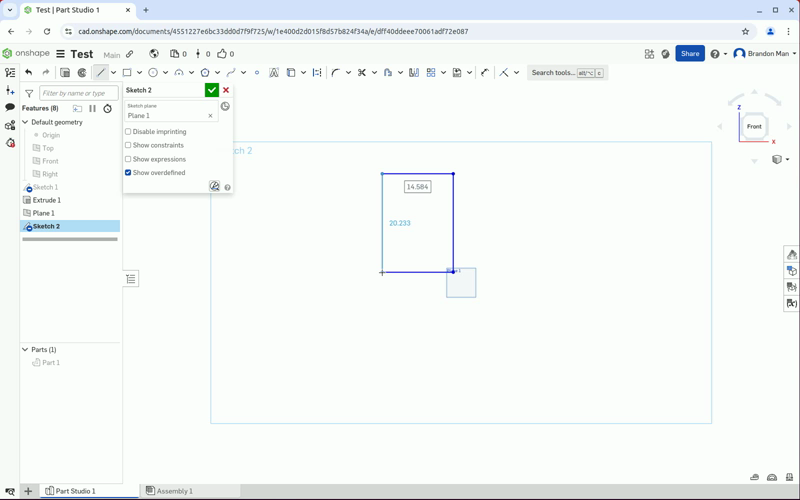
key(esc)
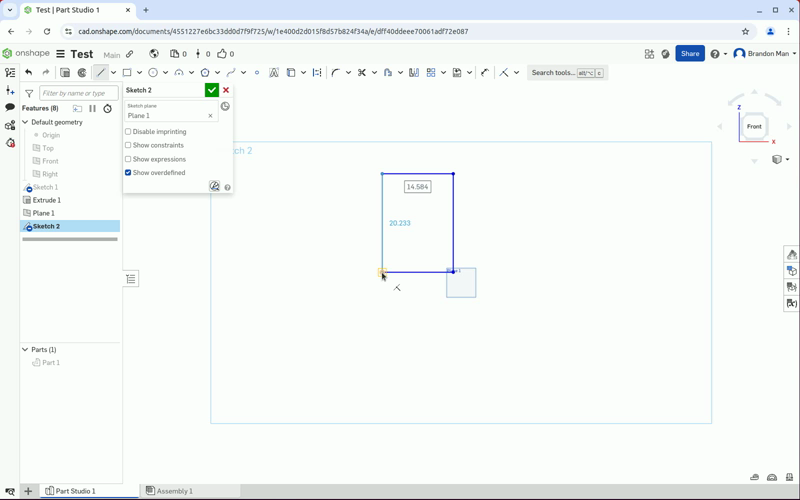
mouse_move(416, 205)
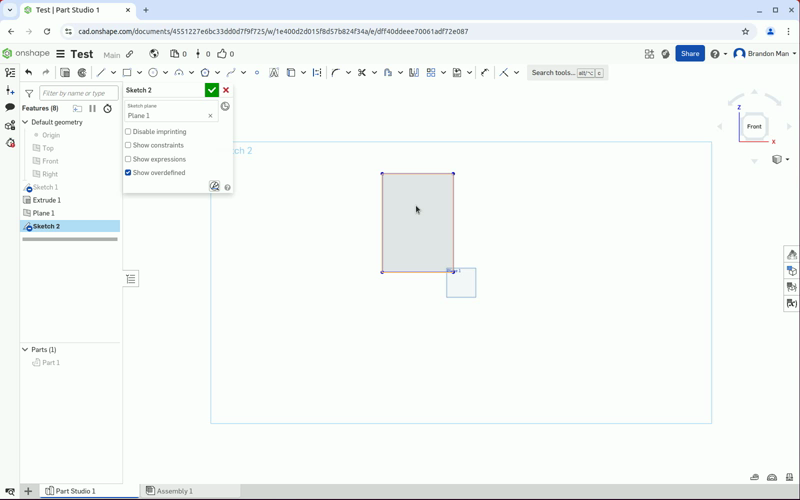
click(416, 205)
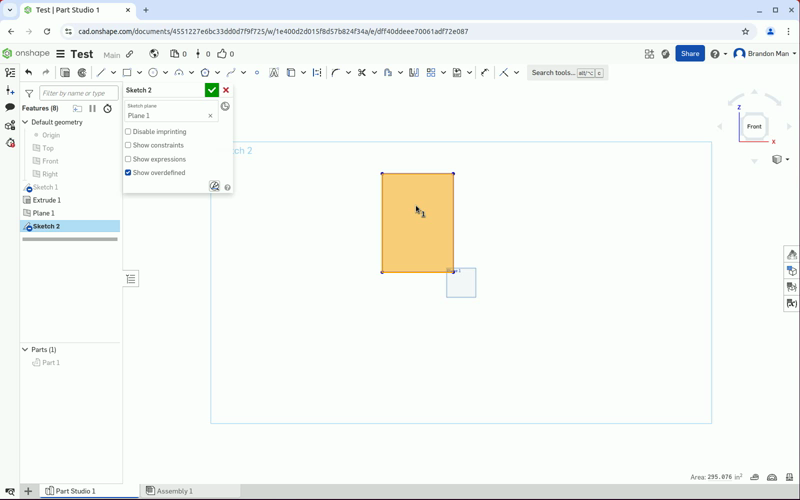
mouse_move(73, 352)
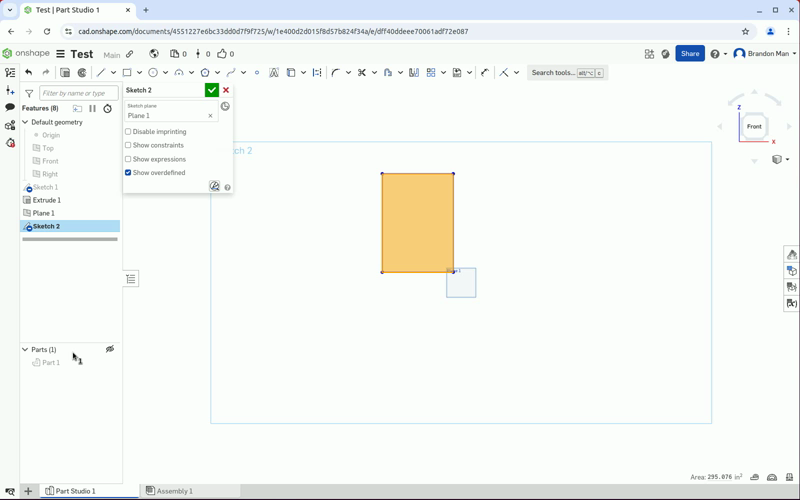
key(shift+y)
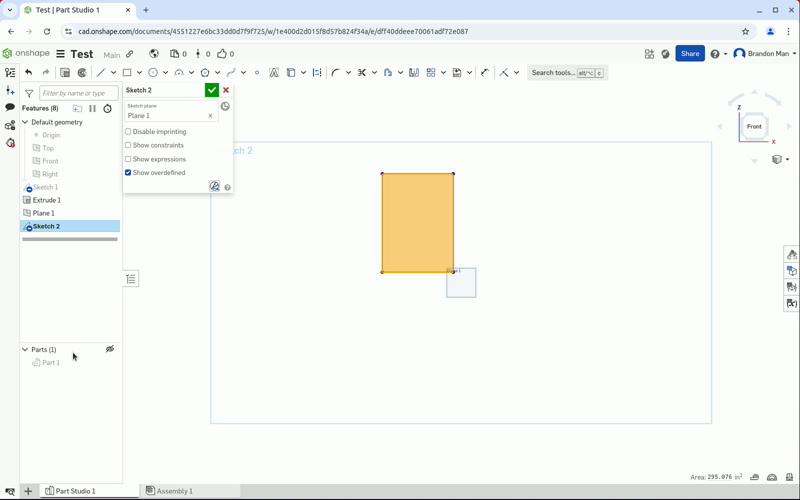
key(shift+e)
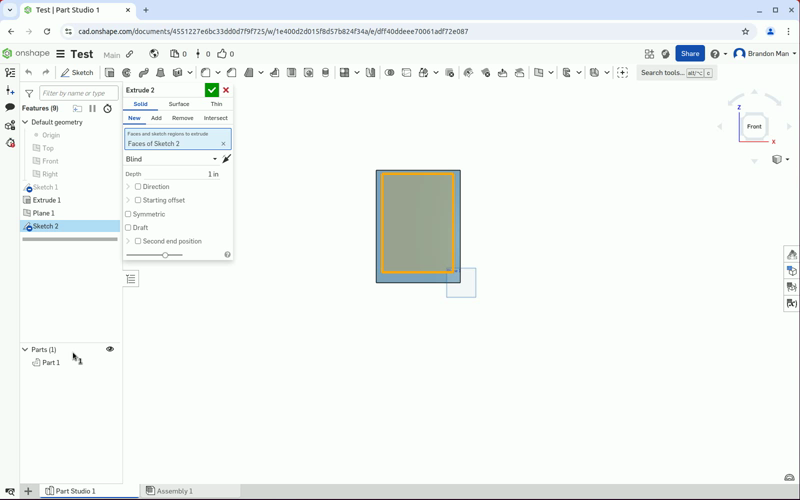
mouse_move(143, 106)
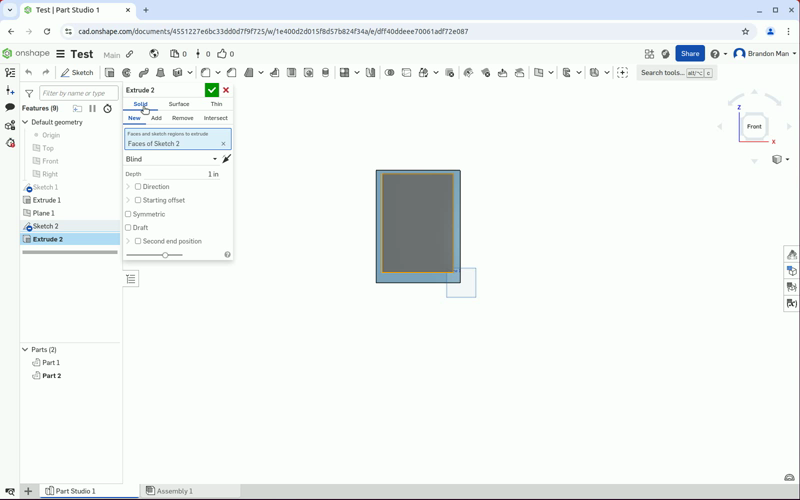
click(143, 106)
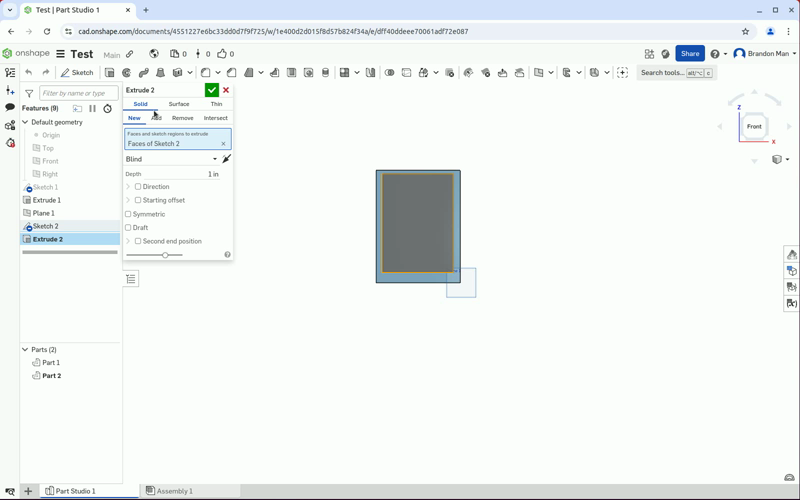
mouse_move(186, 120)
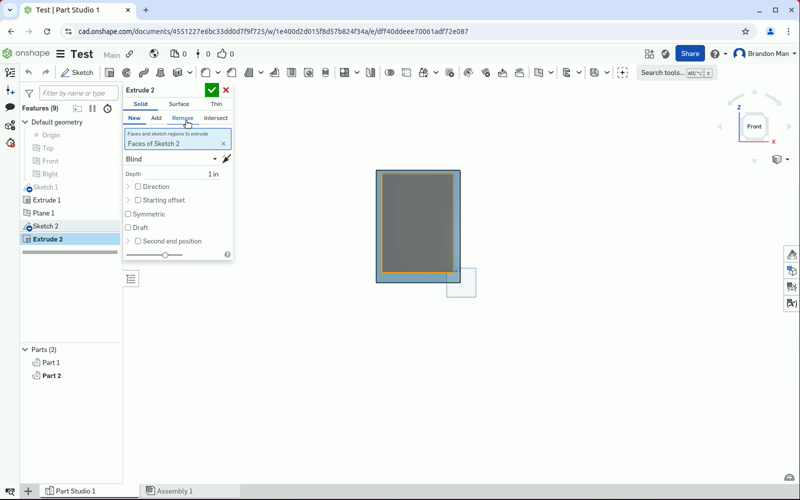
click(186, 120)
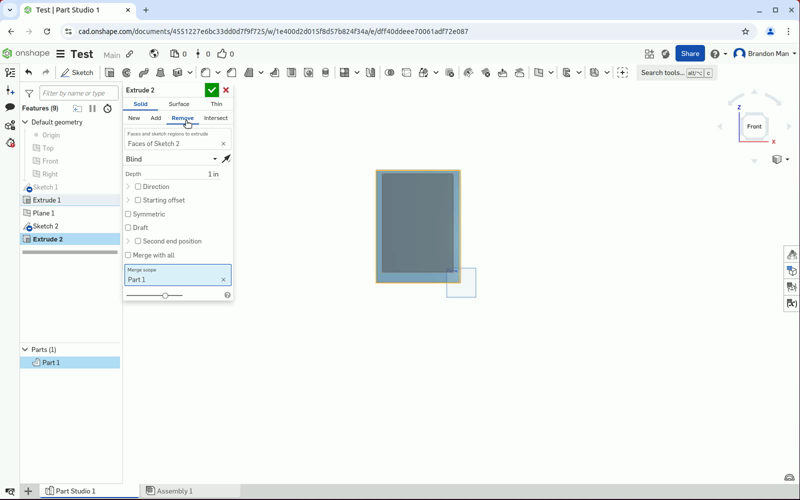
key(tab, 4)
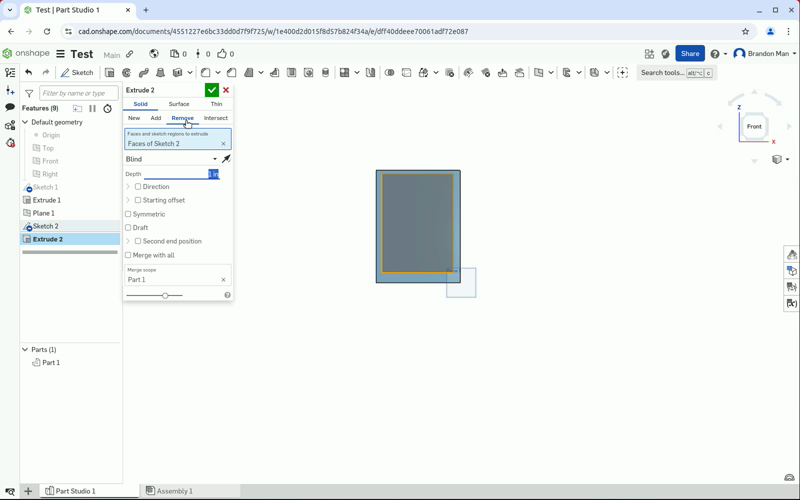
text(1.926)
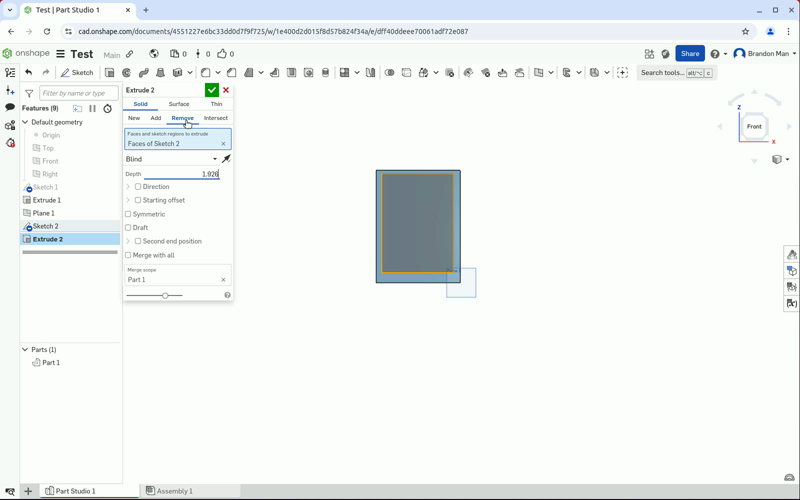
key(tab, 6)
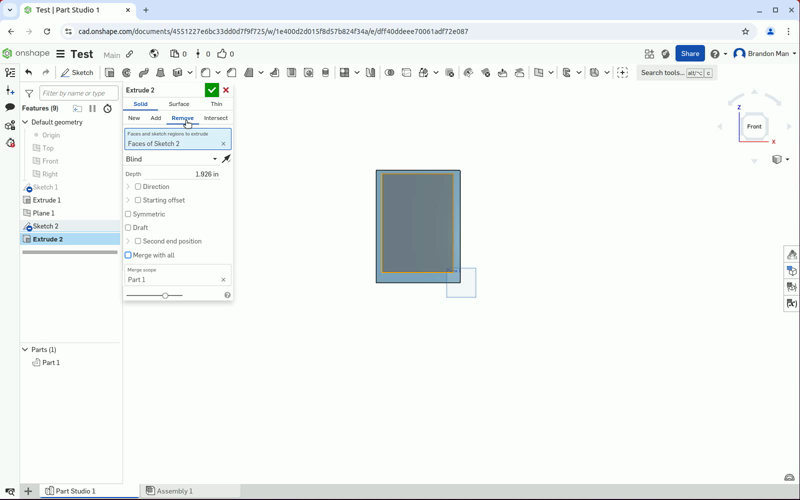
key(space)
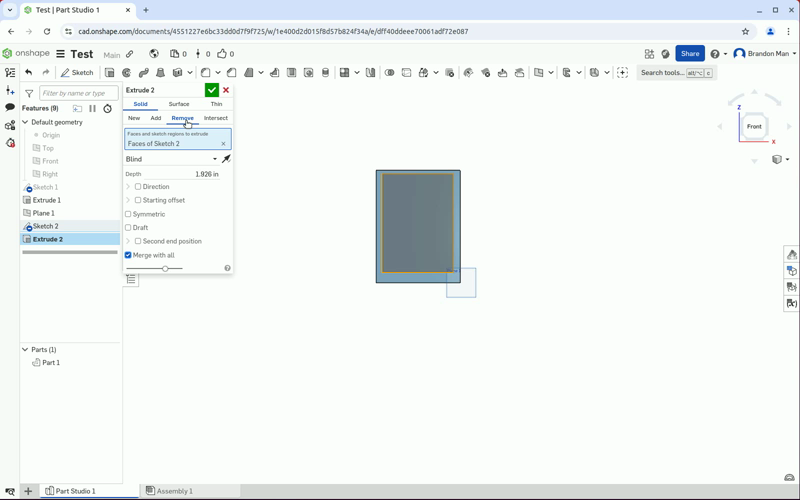
key(enter)
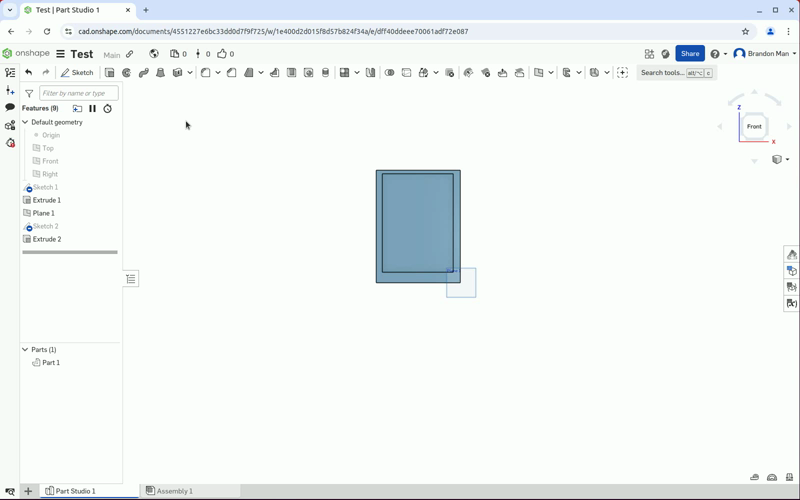
key(shift+h)
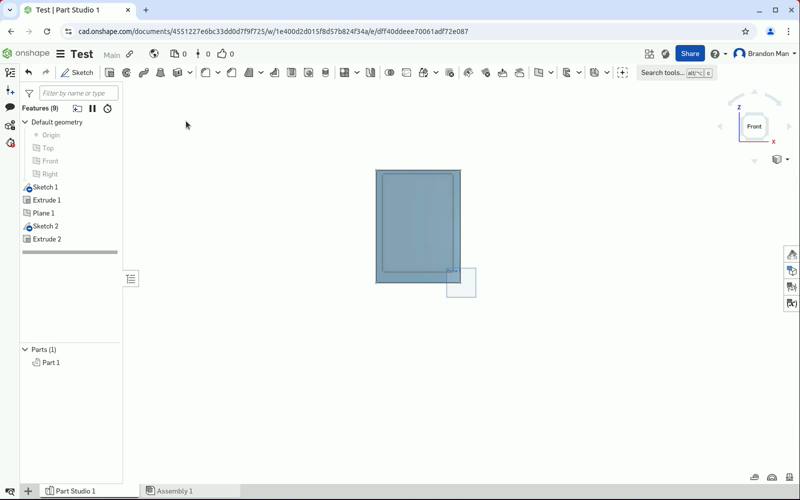
key(shift+h)
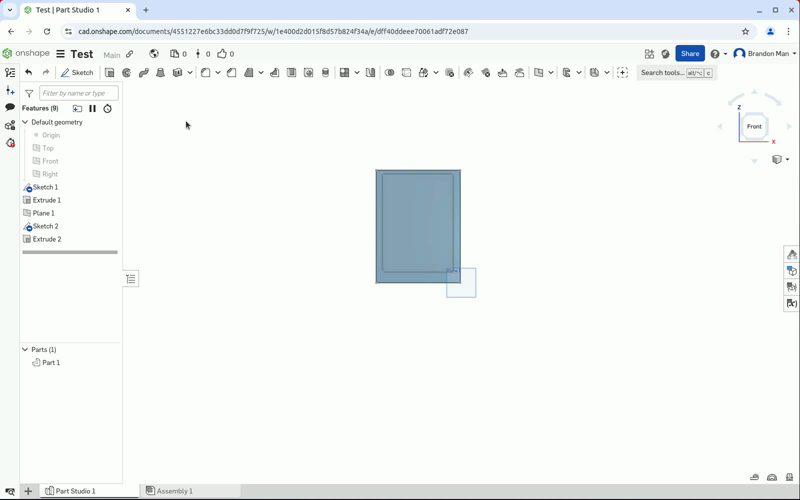
key(shift+7)
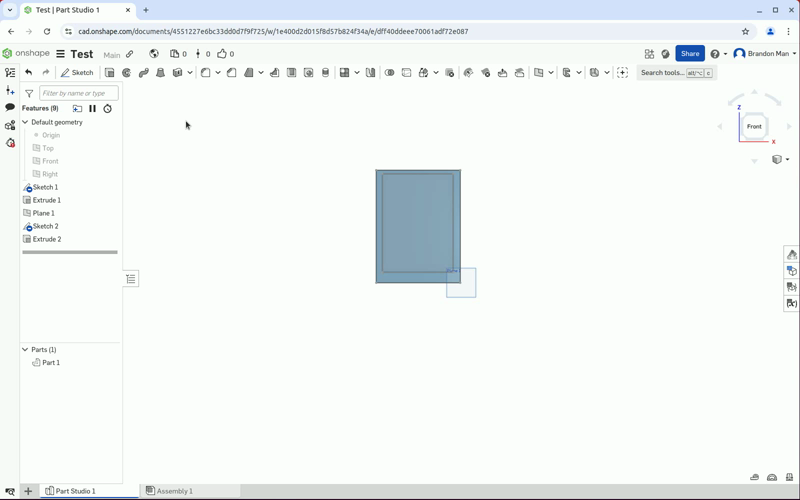
key(left, 2)
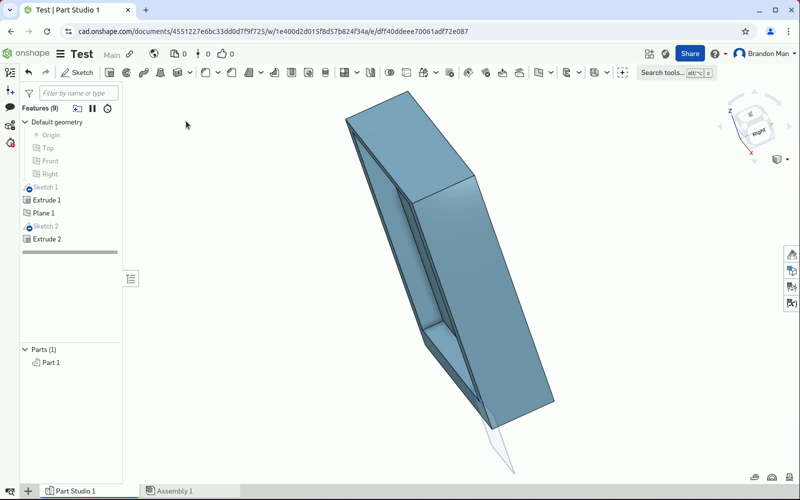
key(down, 2)
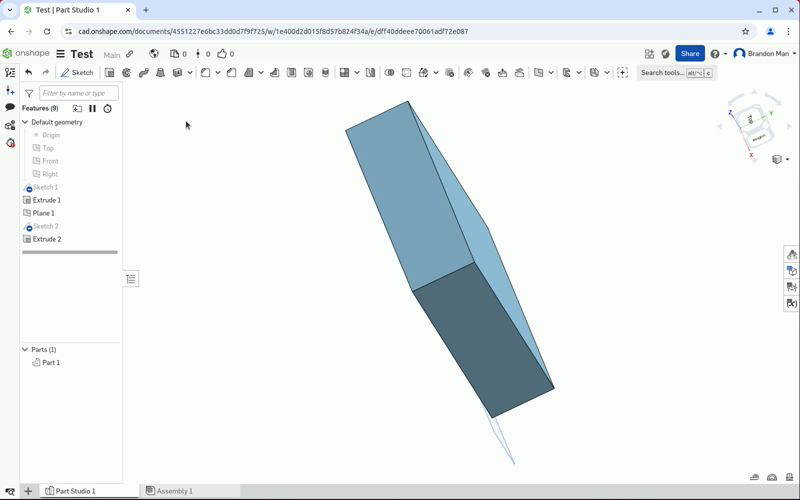
key(up, 2)
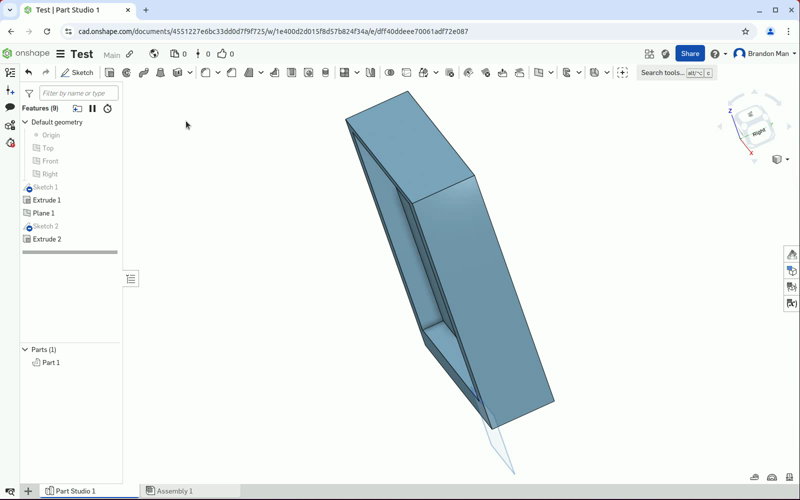
key(right, 2)
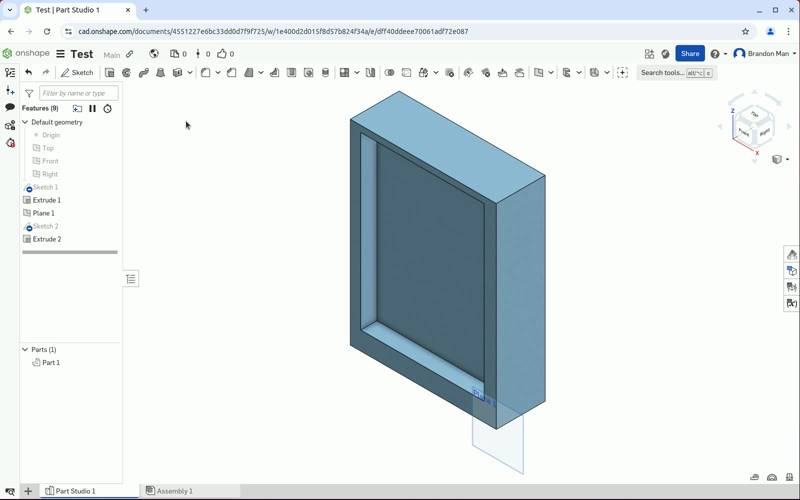
mouse_move(73, 189)
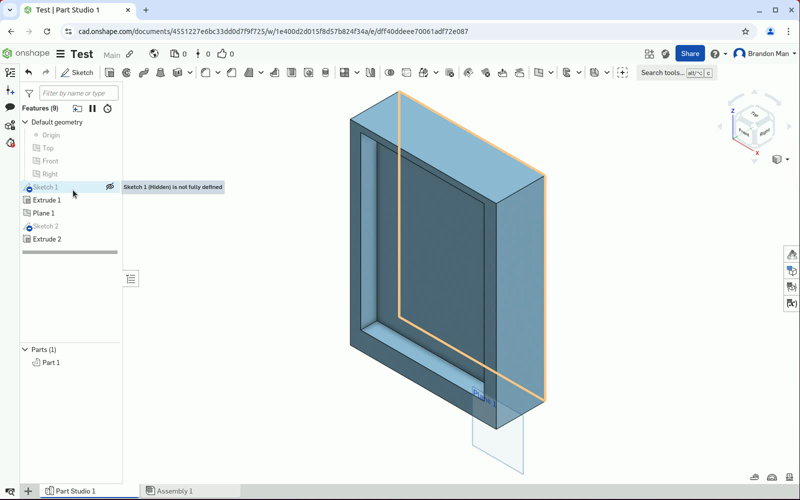
click(73, 189)